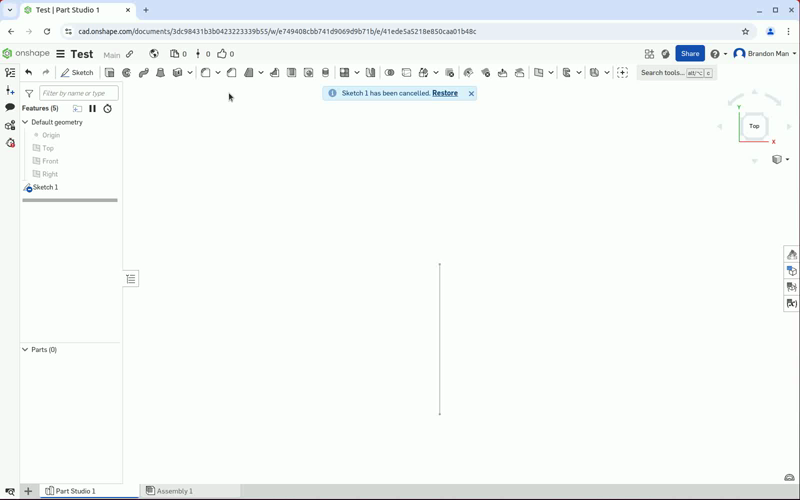
key(shift+h)
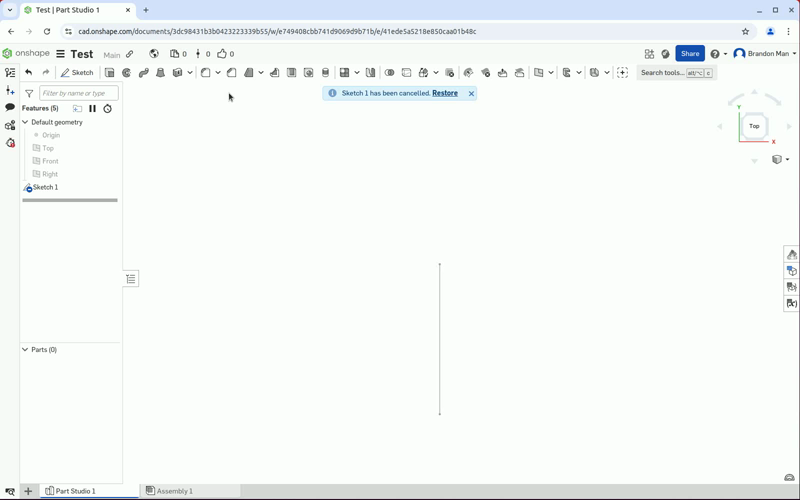
key(shift+s)
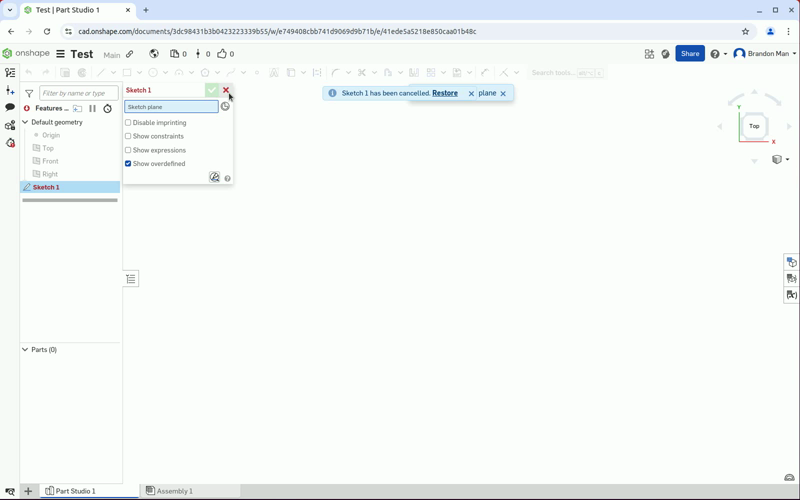
mouse_move(73, 150)
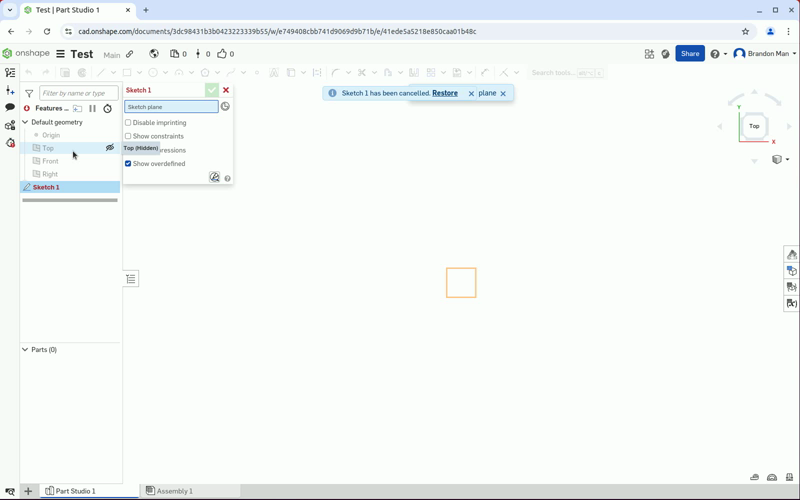
click(73, 150)
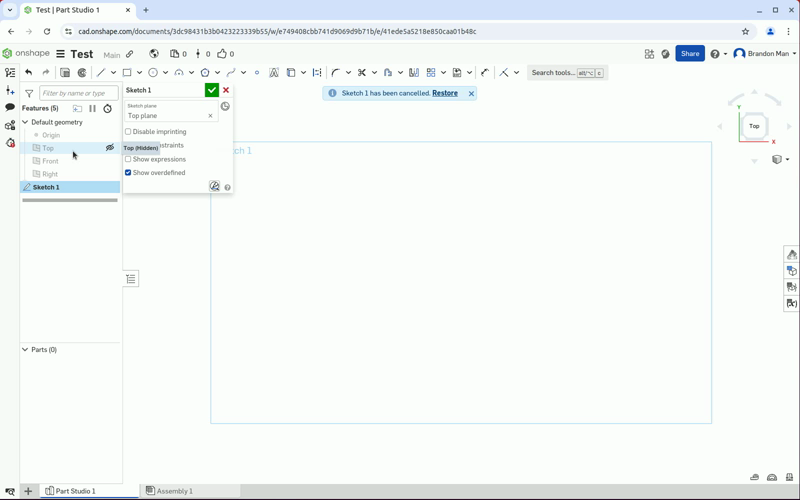
mouse_move(73, 352)
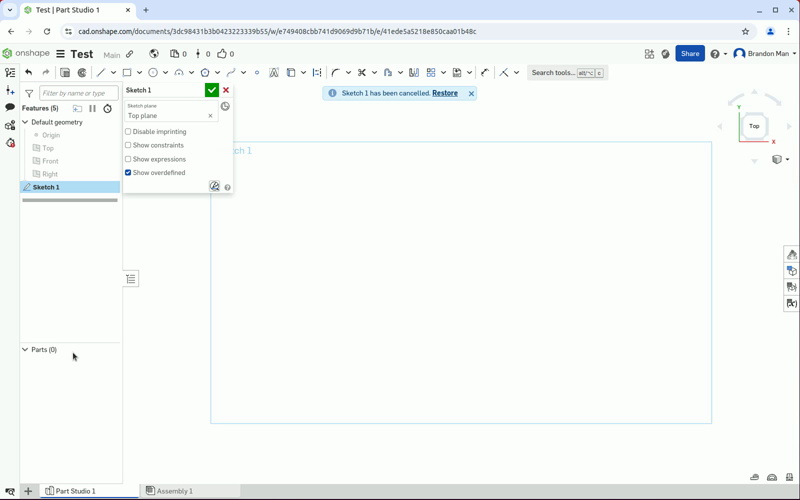
key(y)
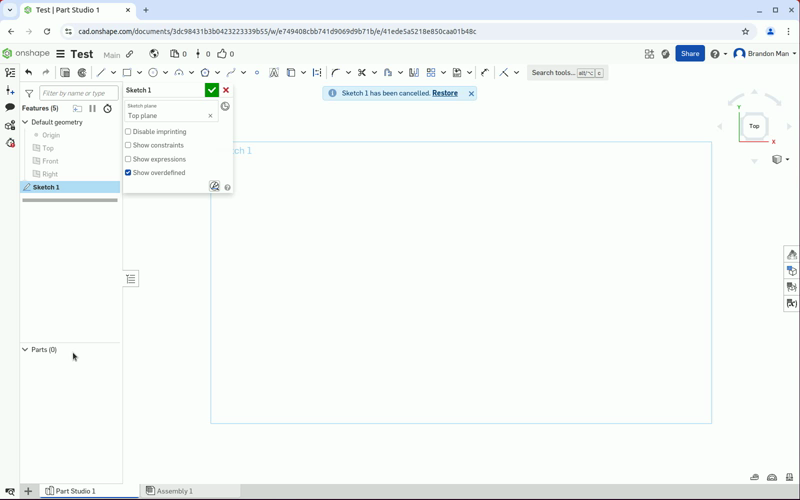
key(l)
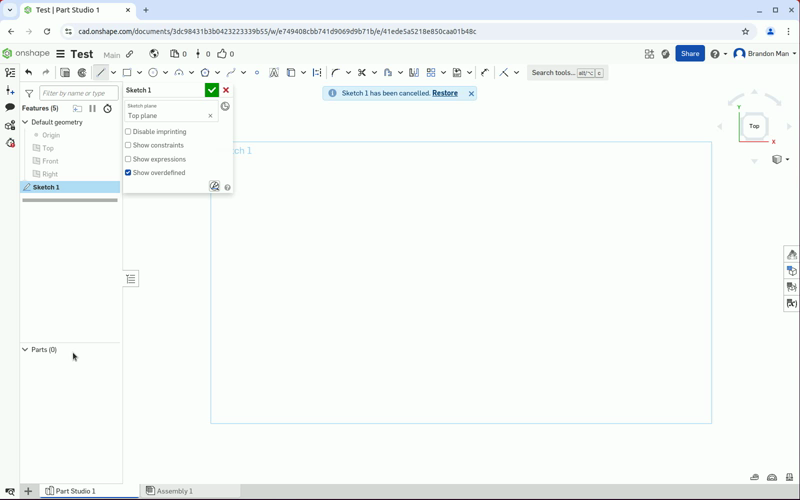
key_down(shift)
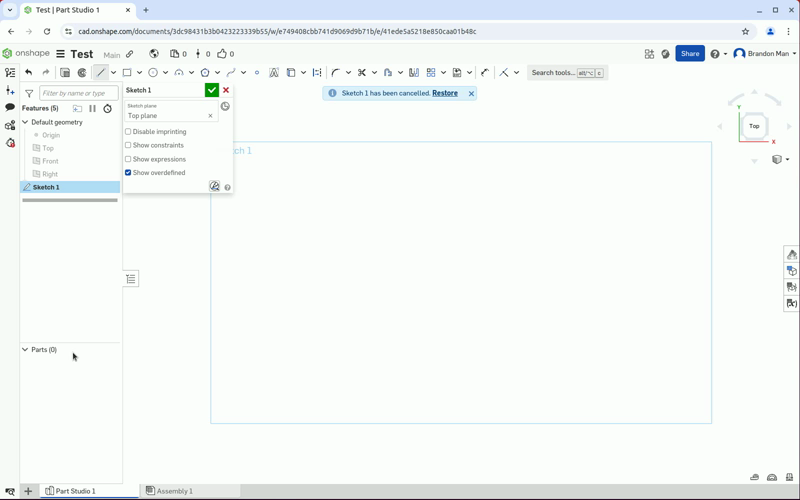
mouse_move(368, 362)
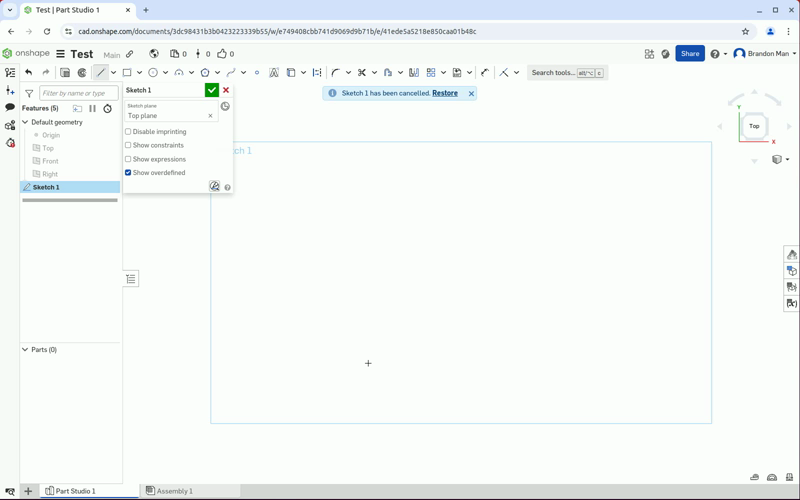
click(368, 362)
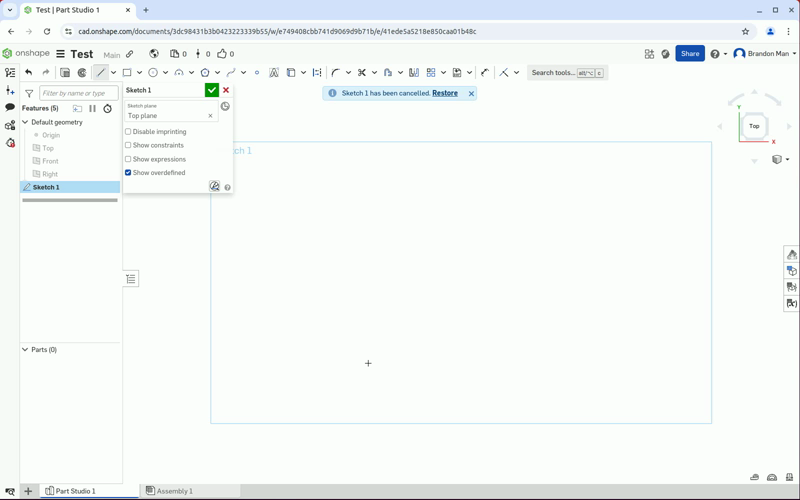
key_up(shift)
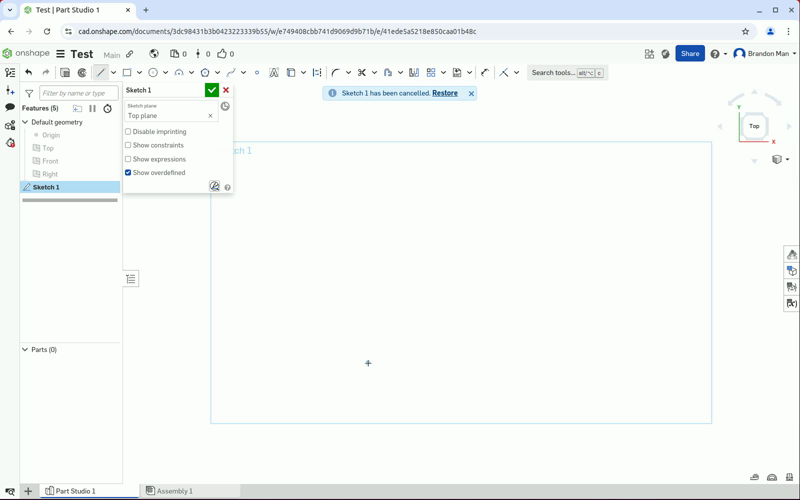
key_down(shift)
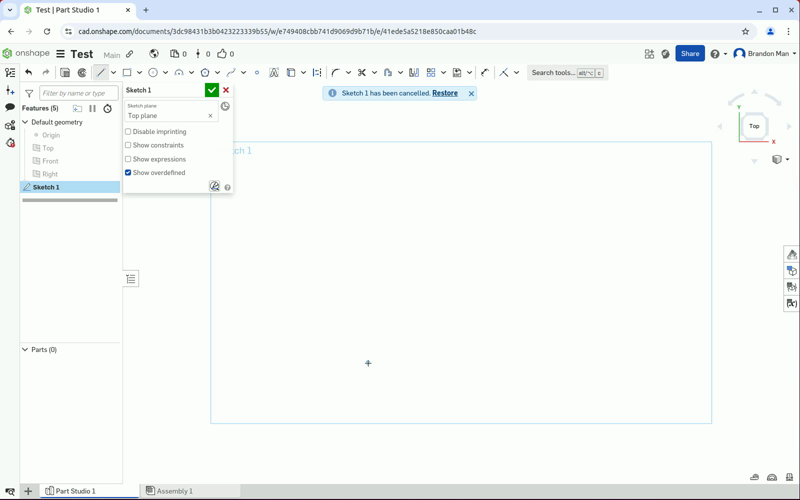
mouse_move(552, 362)
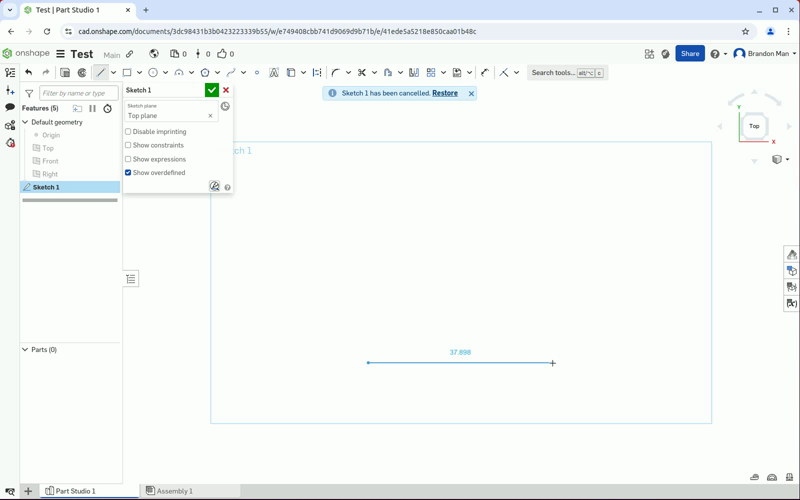
click(552, 362)
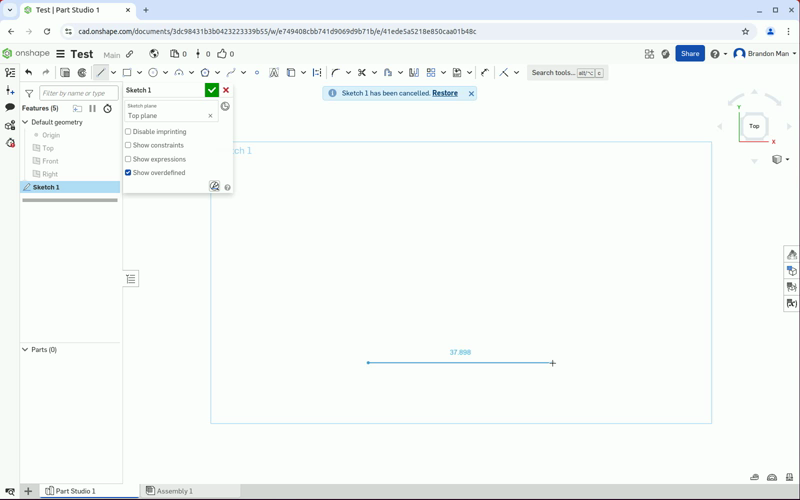
key_up(shift)
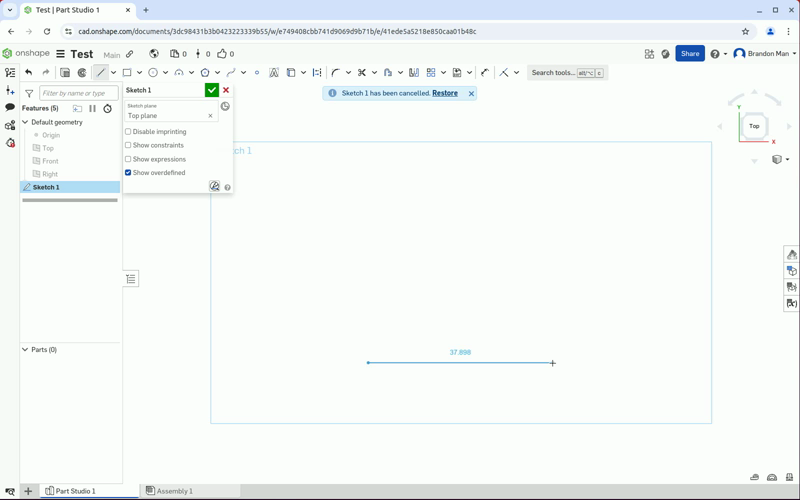
key_down(shift)
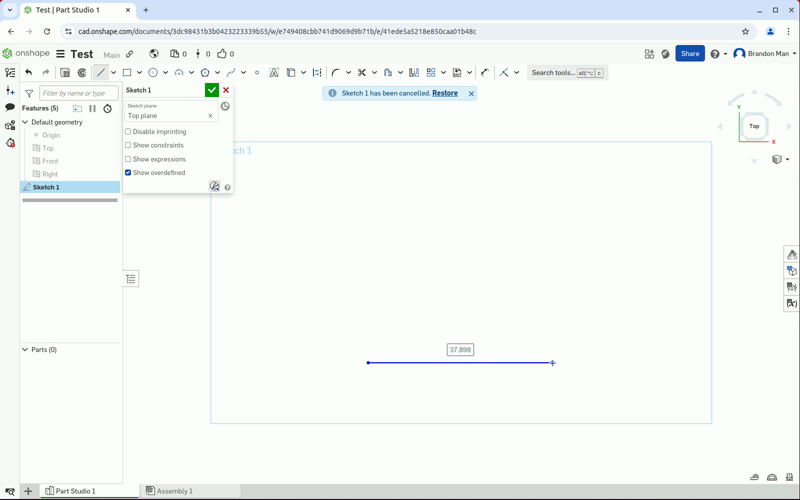
mouse_move(552, 205)
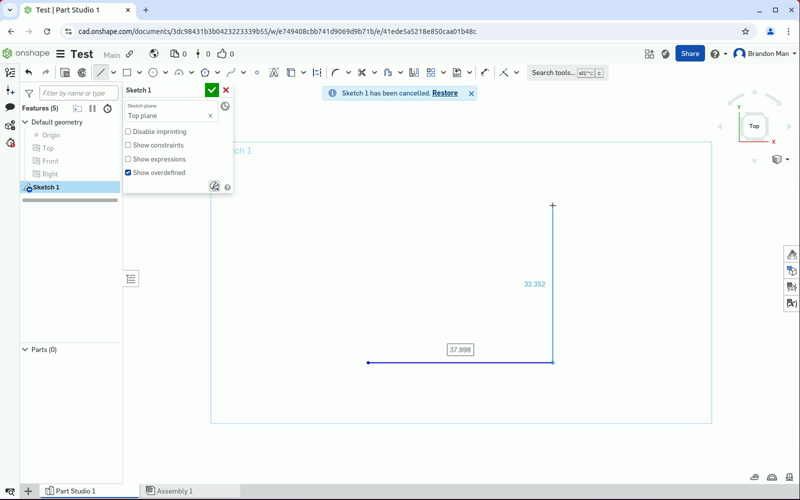
click(552, 205)
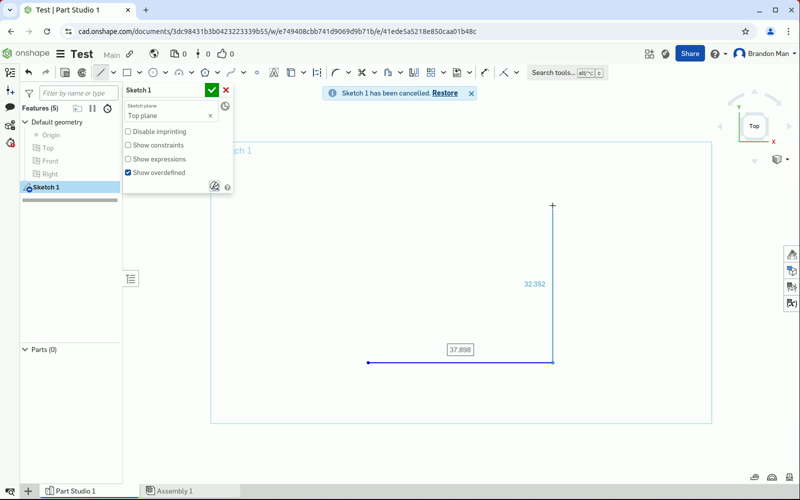
key_up(shift)
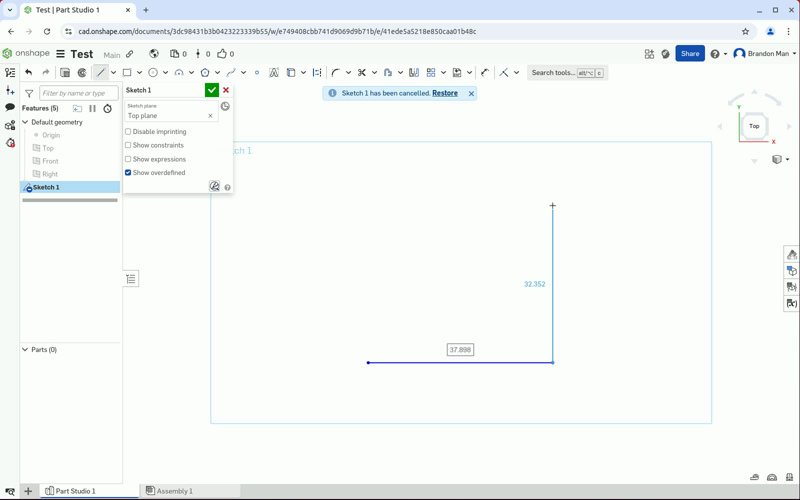
key_down(shift)
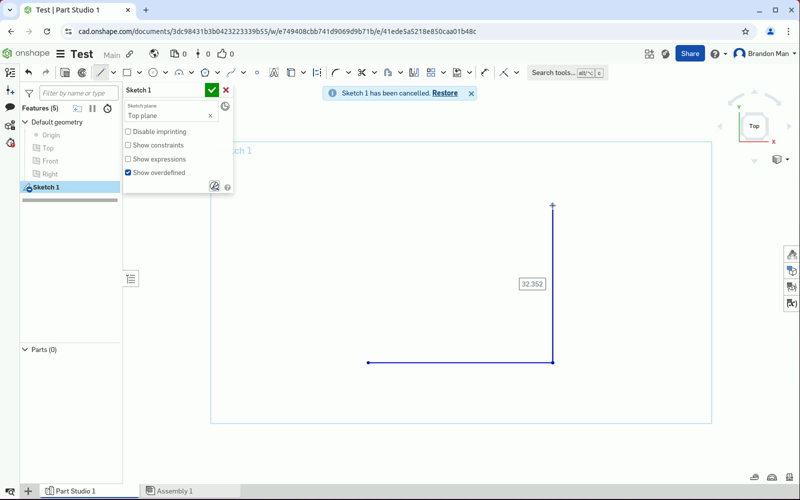
mouse_move(368, 205)
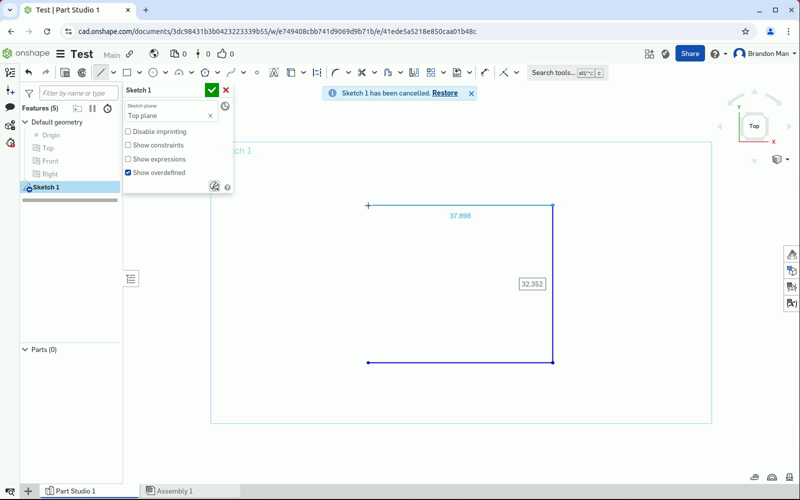
click(368, 205)
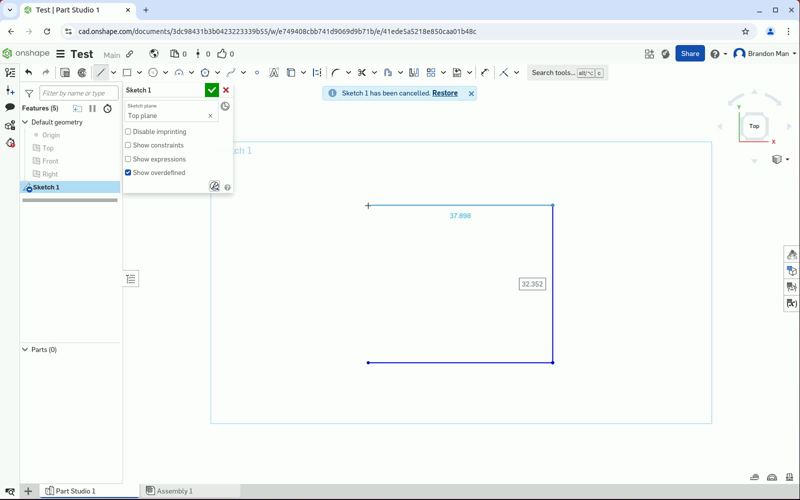
key_up(shift)
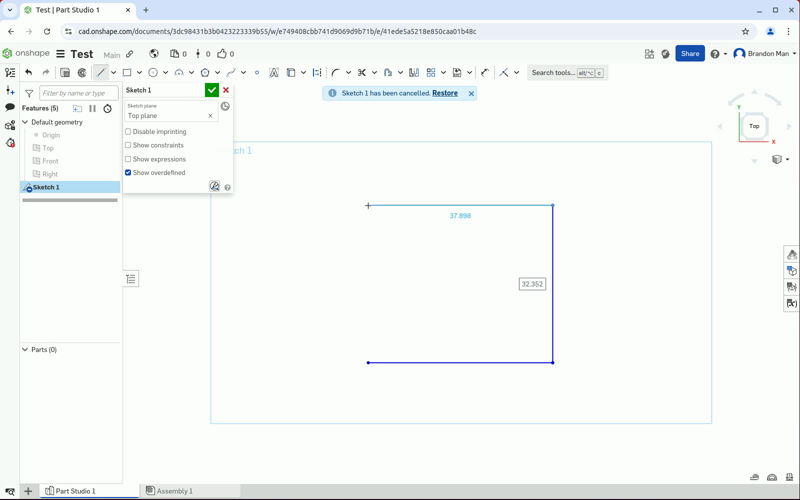
key_down(shift)
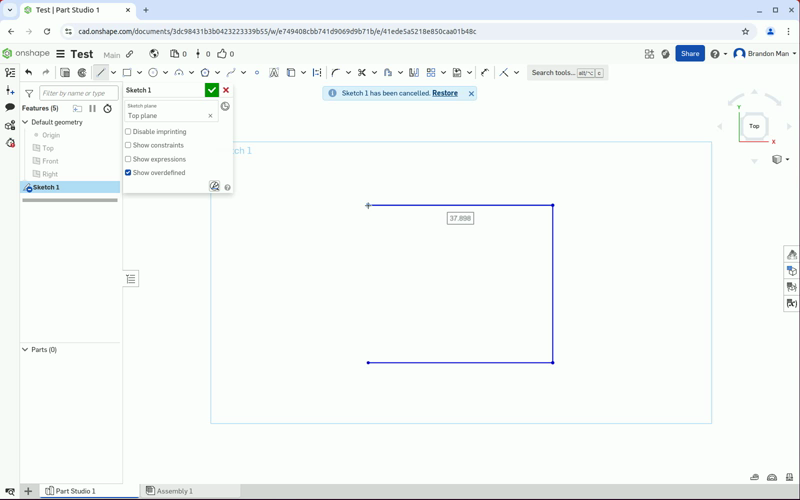
mouse_move(368, 362)
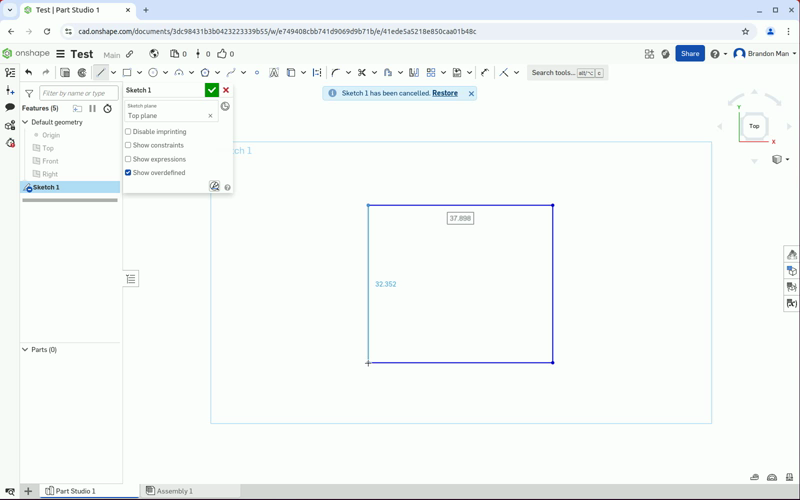
key_up(shift)
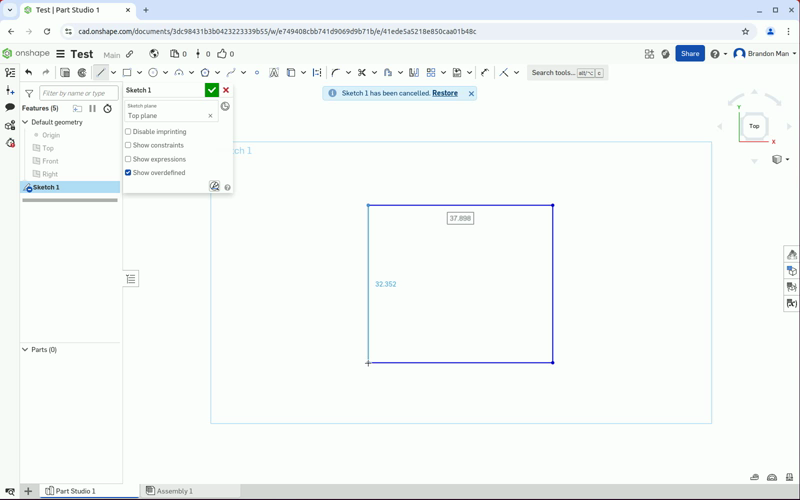
click(368, 362)
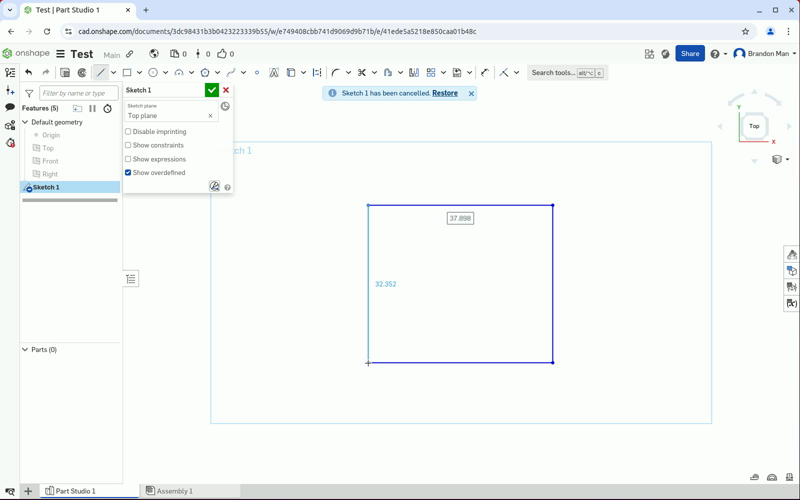
key(esc)
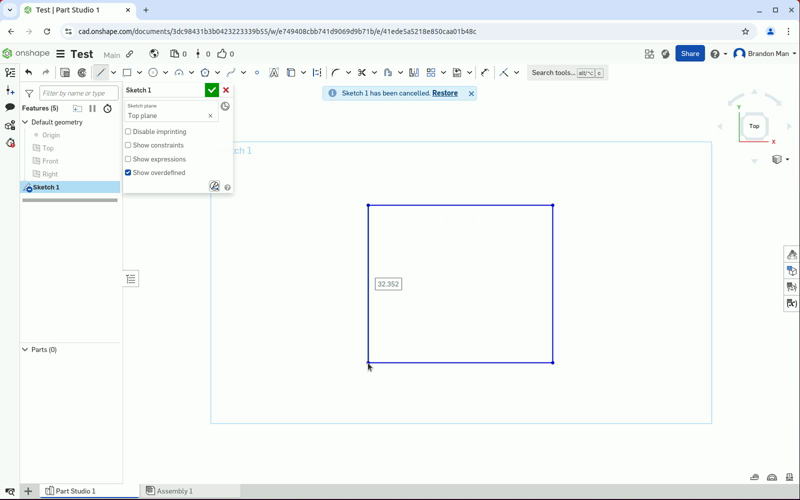
mouse_move(502, 337)
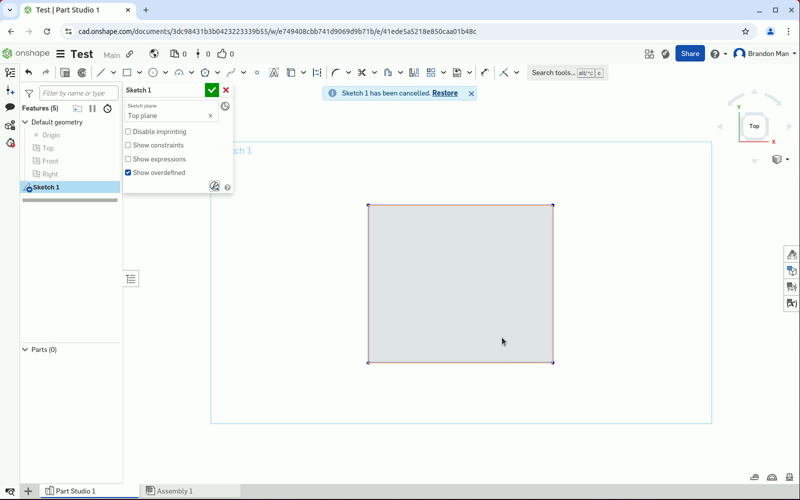
click(502, 337)
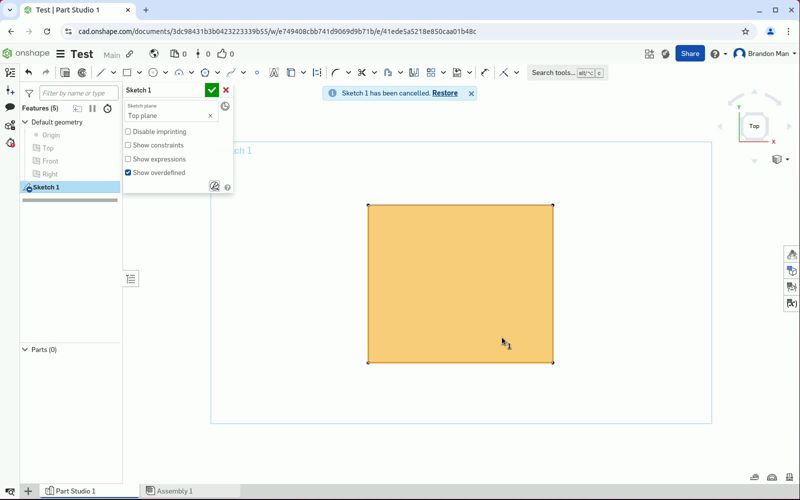
mouse_move(73, 352)
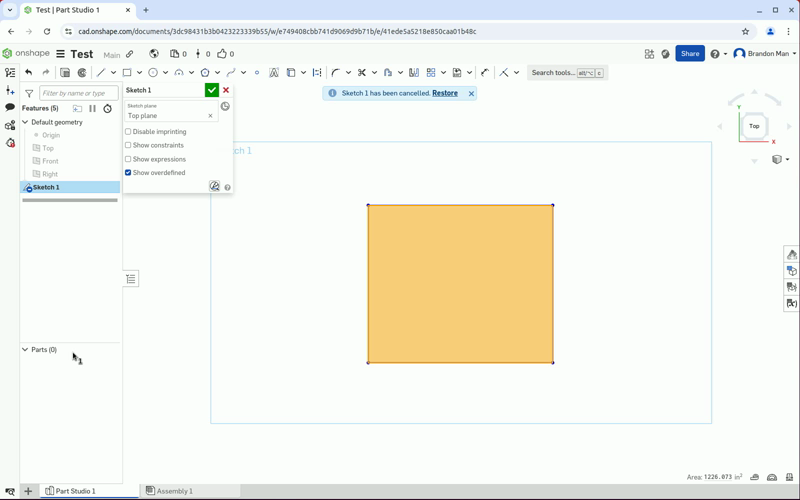
key(shift+y)
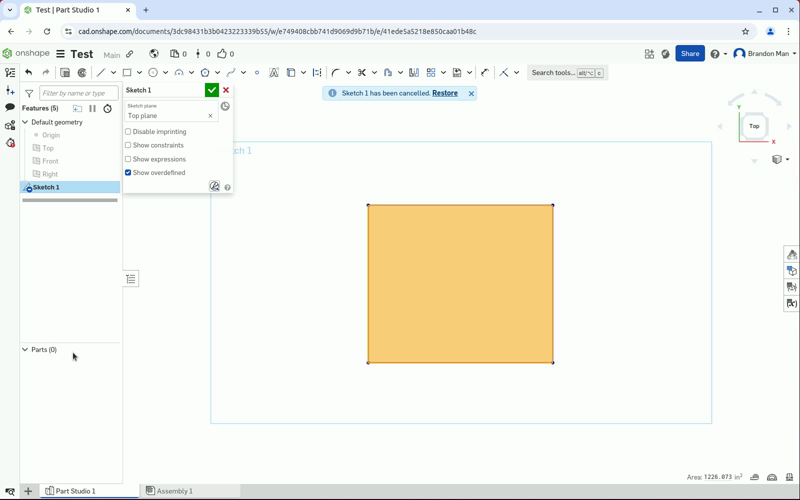
key(shift+e)
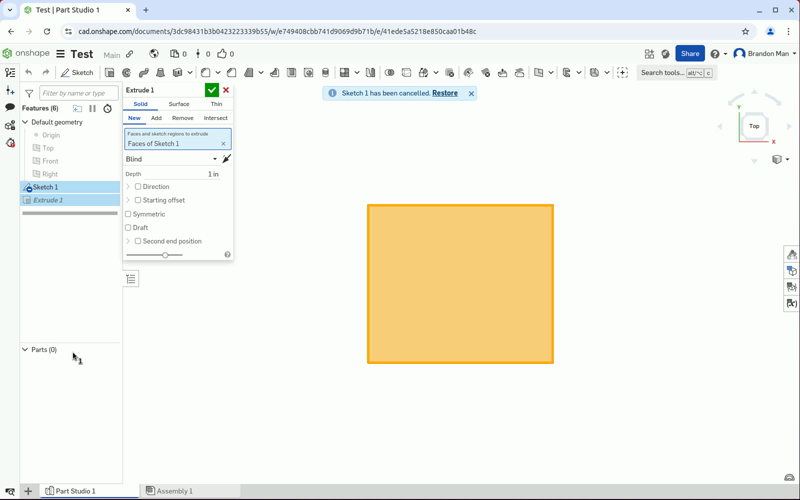
mouse_move(143, 106)
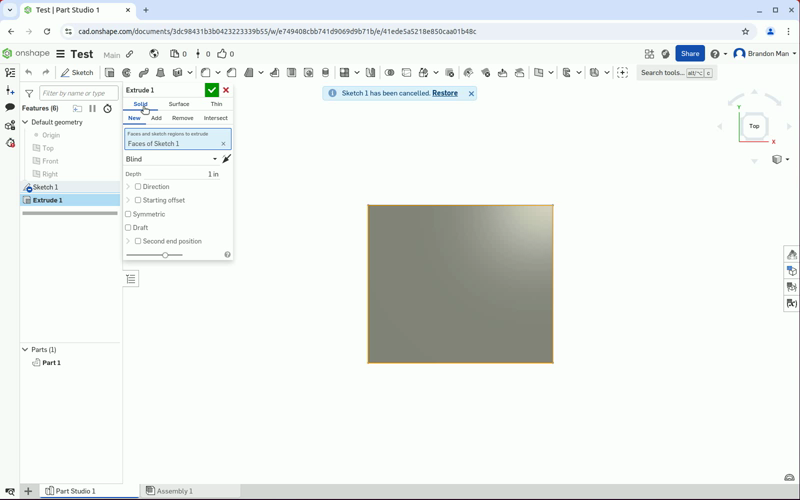
click(143, 106)
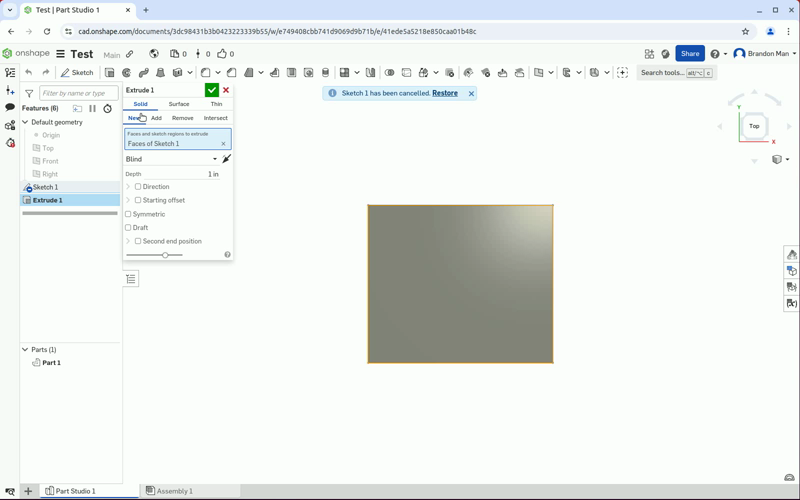
mouse_move(137, 120)
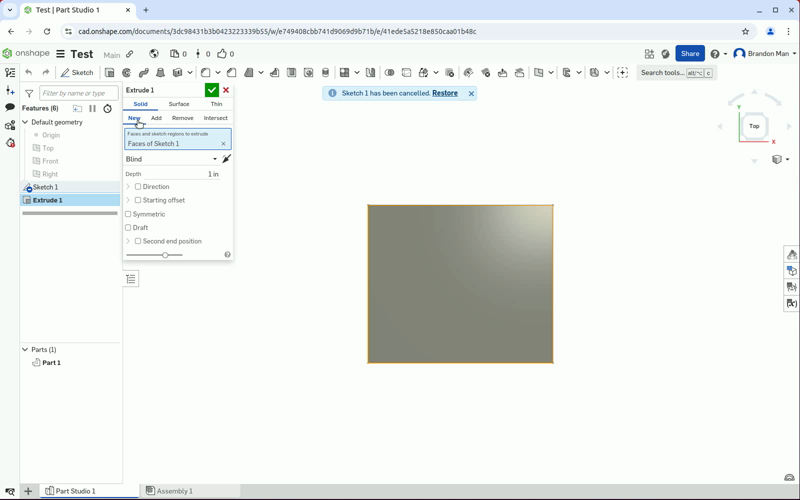
click(137, 120)
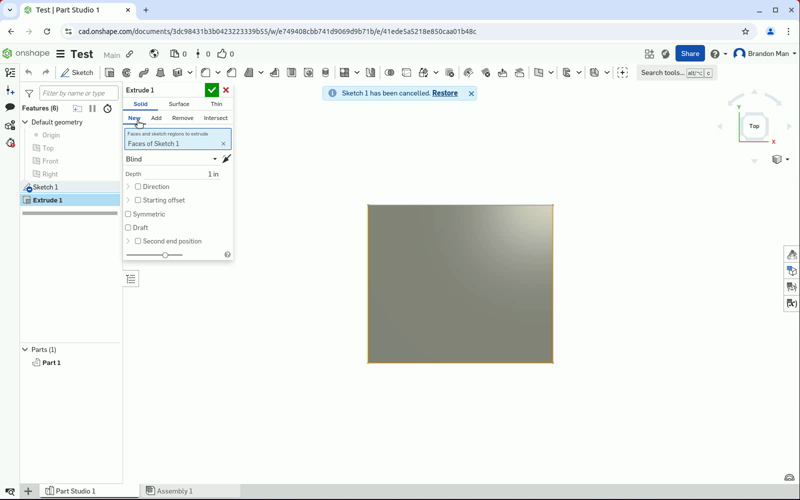
key(tab, 4)
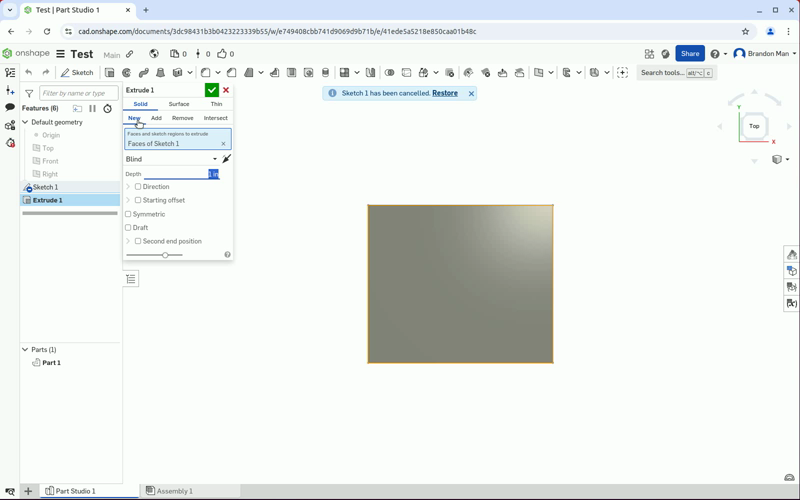
text(16.368)
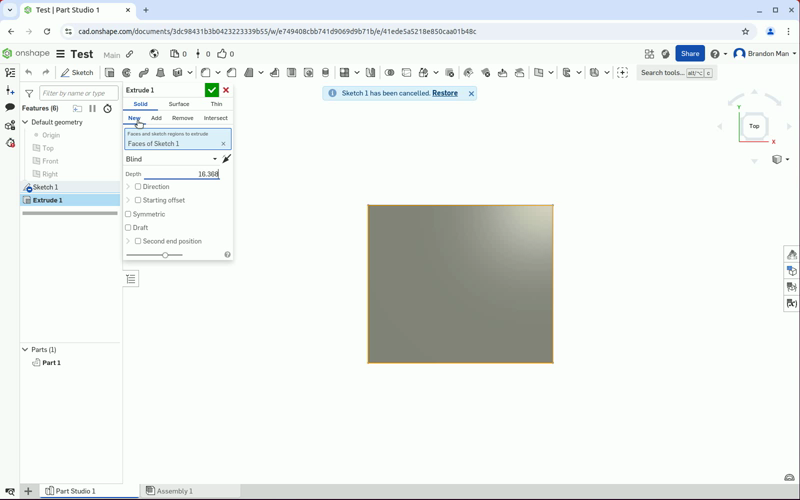
key(enter)
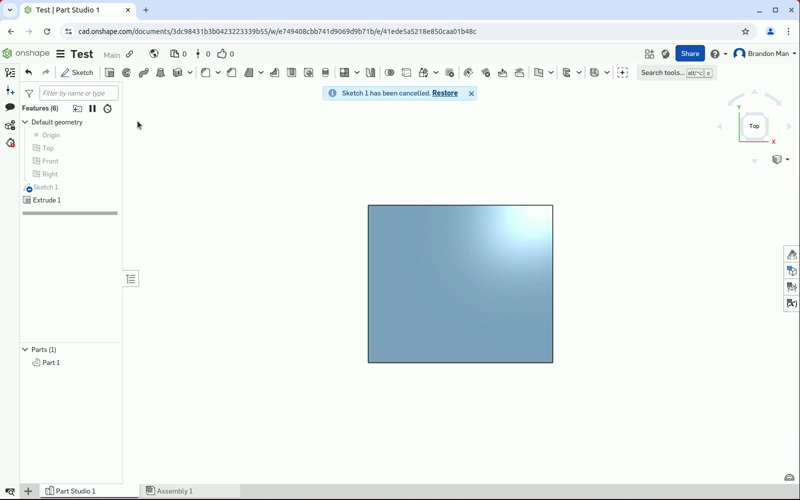
key(shift+h)
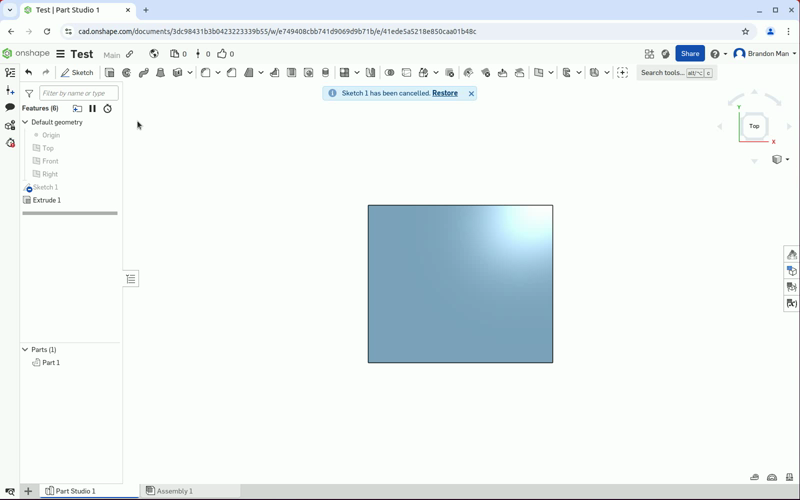
key(shift+h)
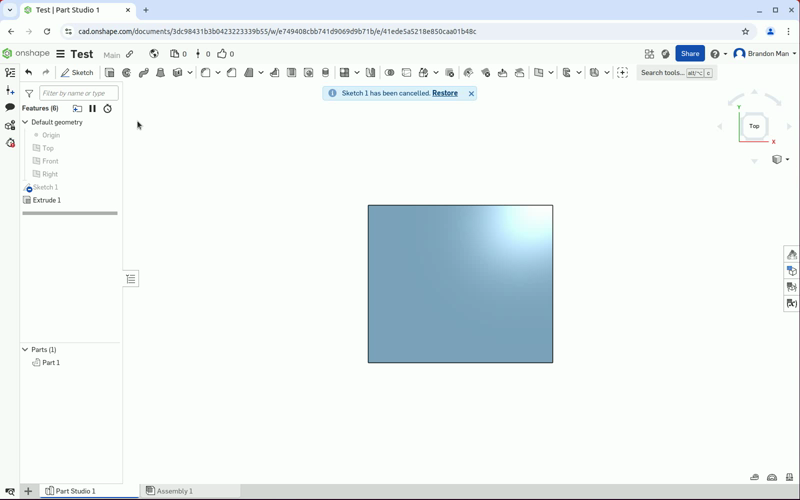
mouse_move(73, 189)
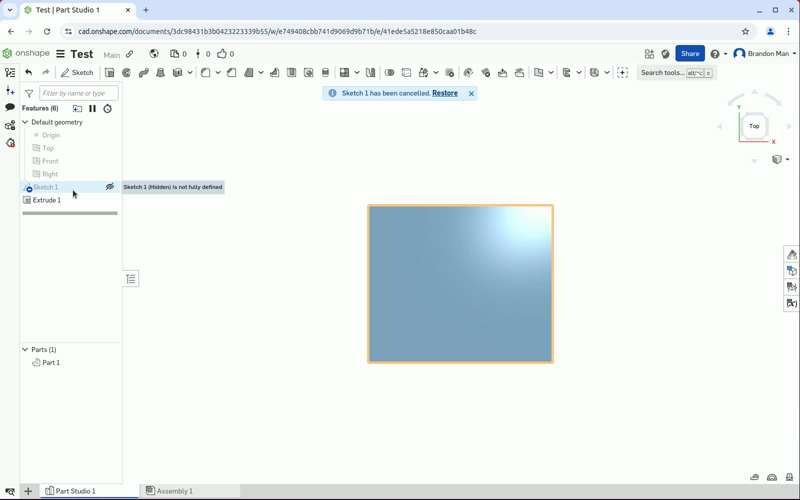
click(73, 189)
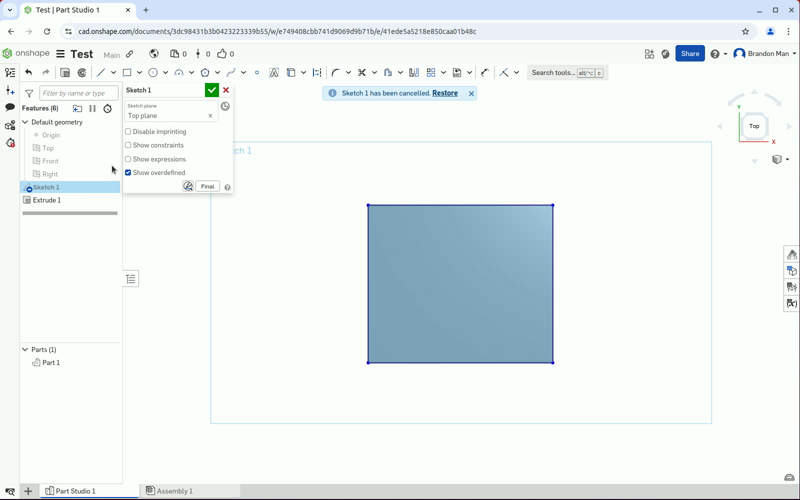
mouse_move(229, 92)
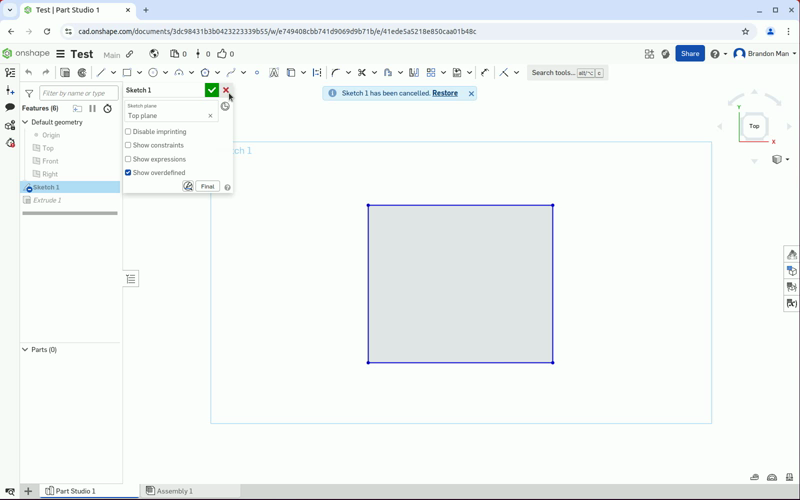
click(229, 92)
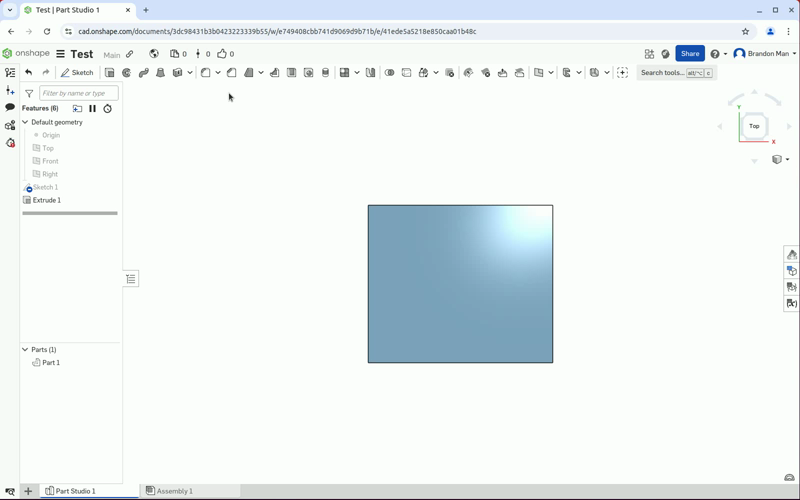
mouse_move(73, 352)
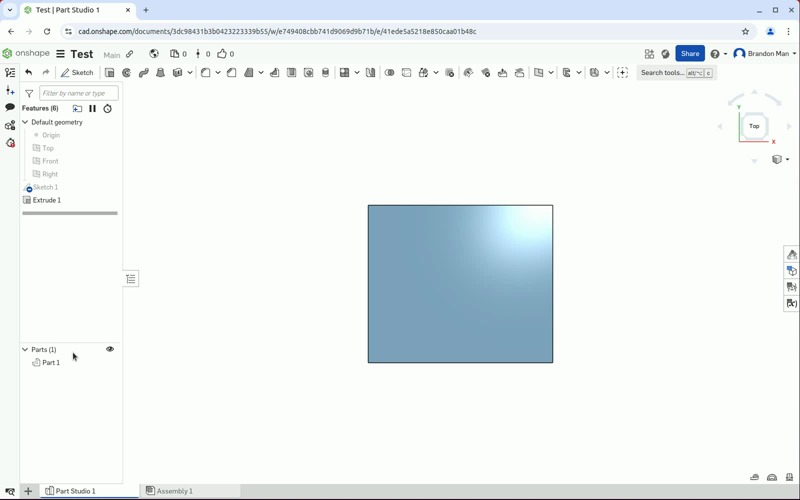
key(y)
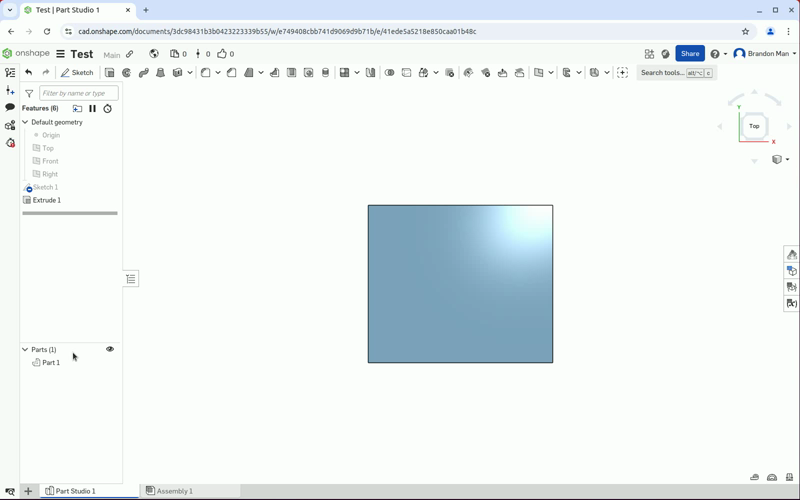
key(shift+p)
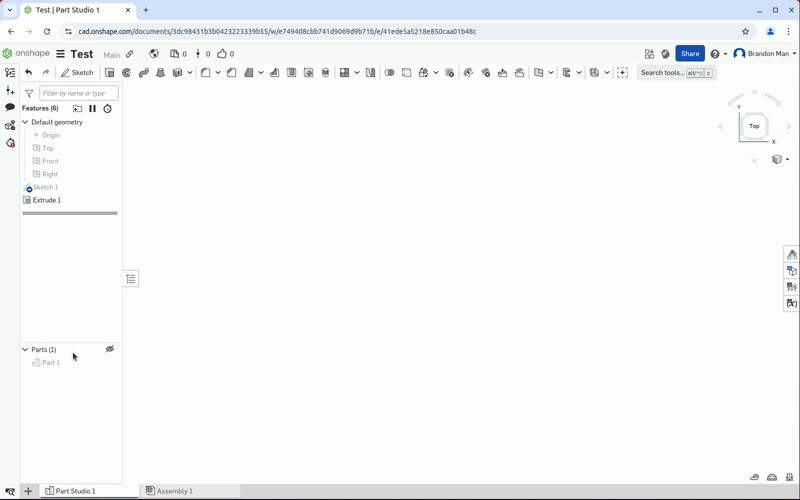
key(space)
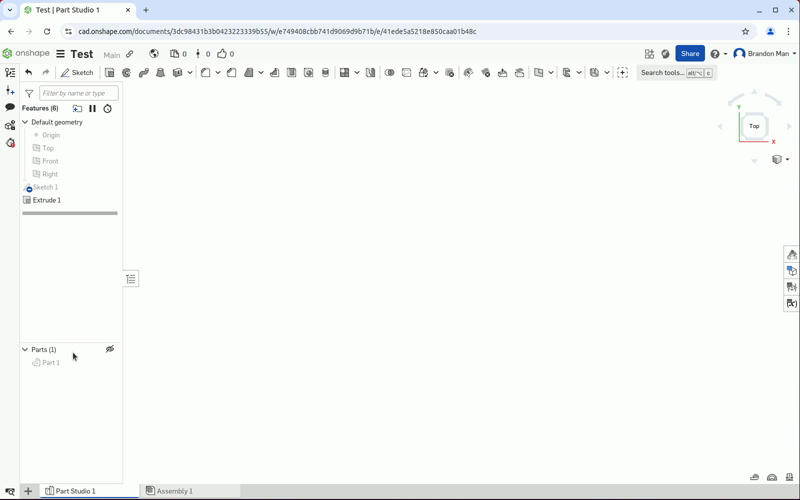
key_down(shift)
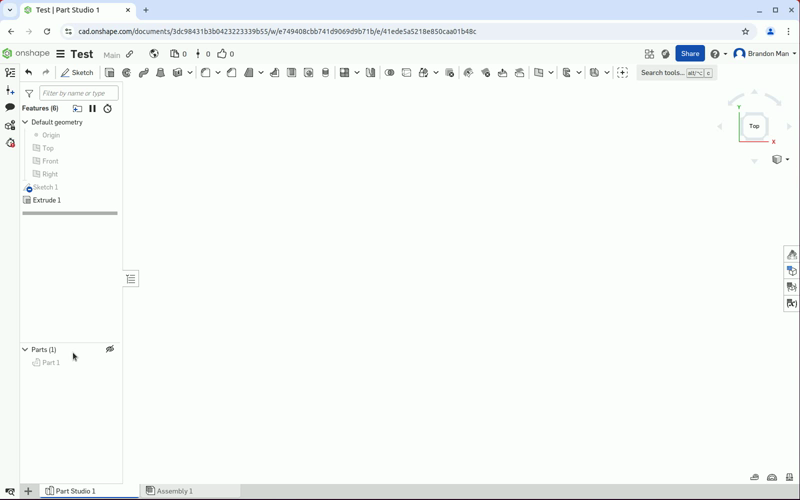
key(up)
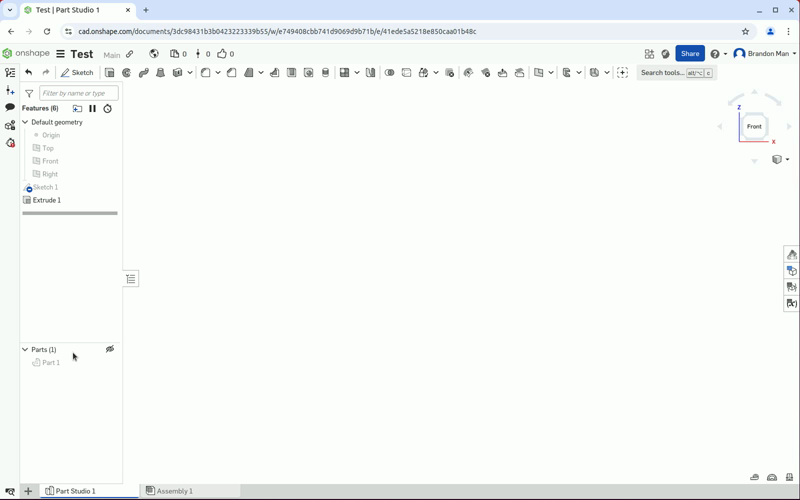
key_up(shift)
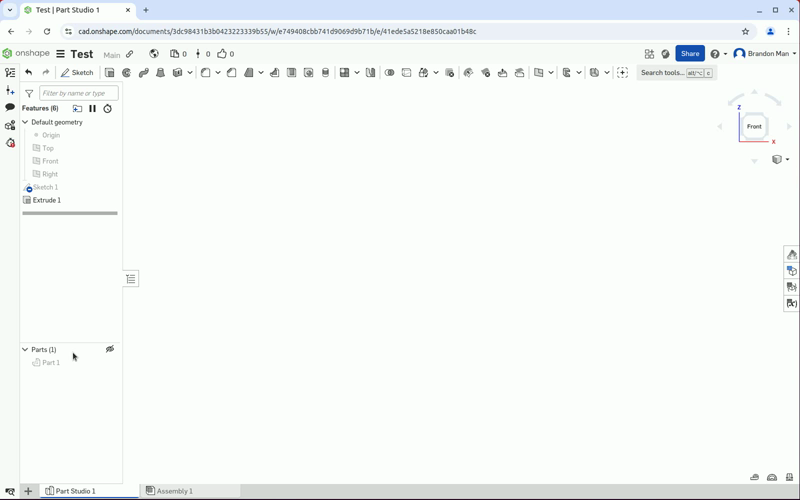
key(space)
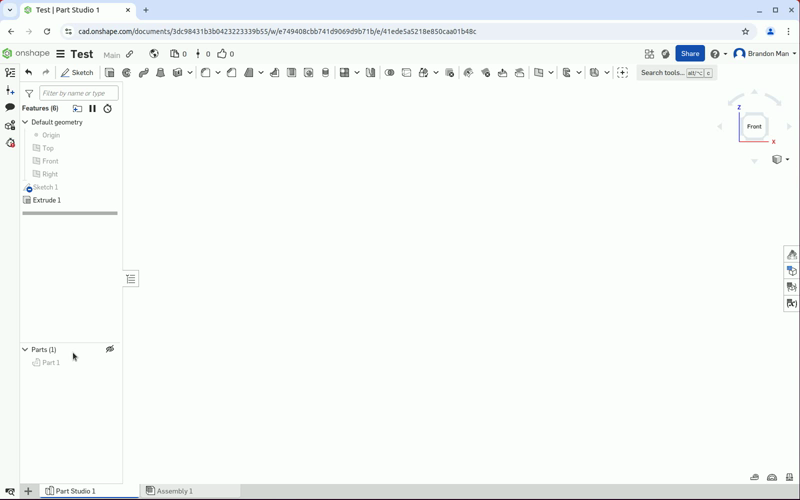
key_down(shift)
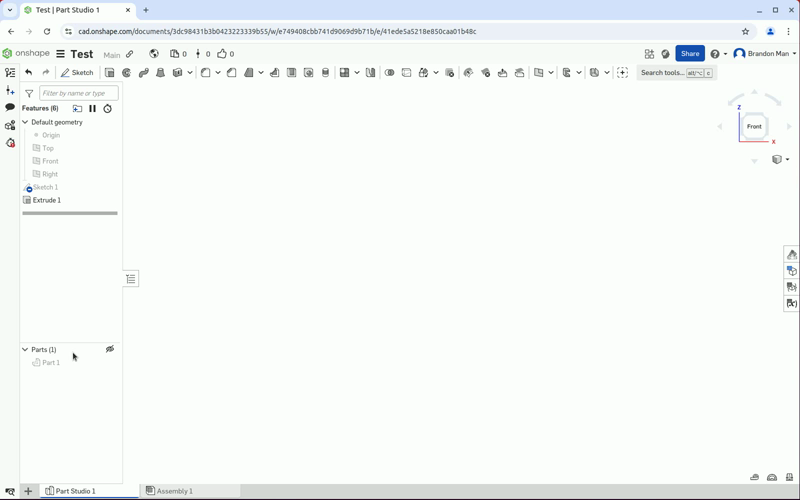
key(left)
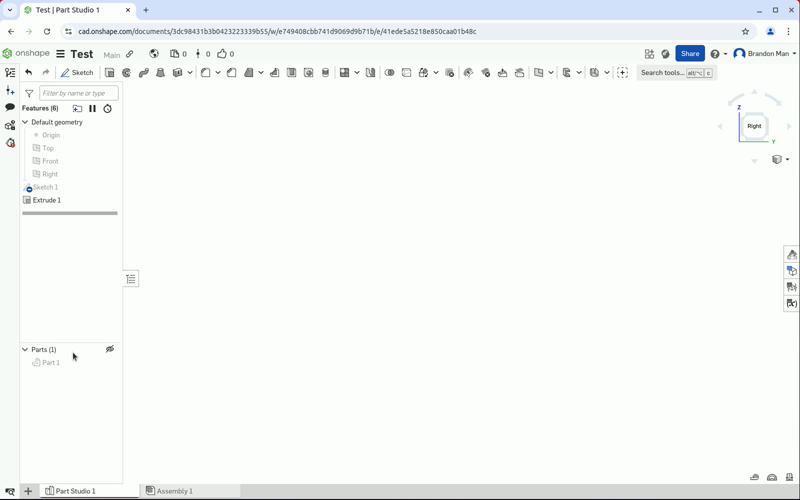
key_up(shift)
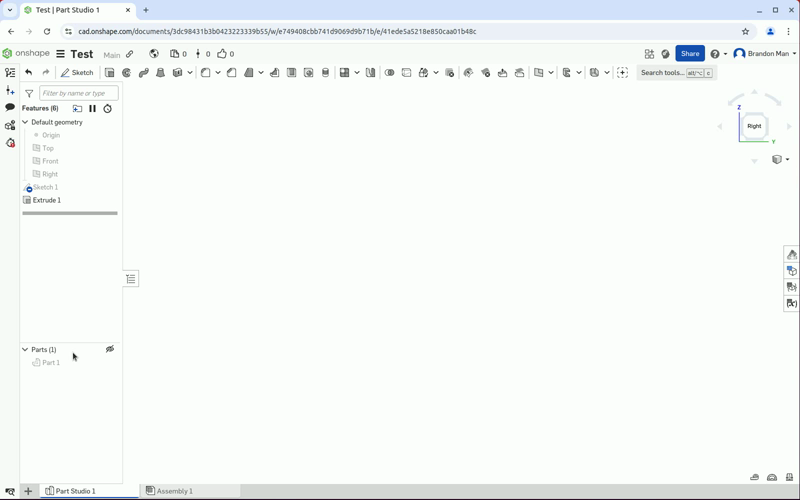
mouse_move(73, 352)
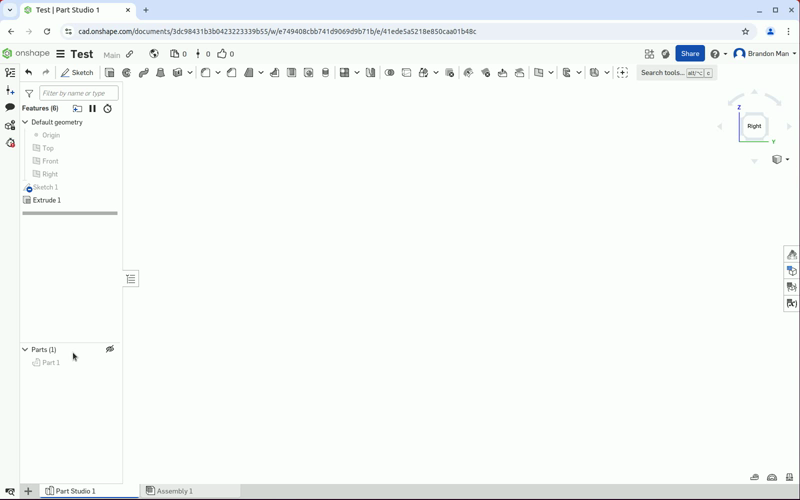
key(shift+y)
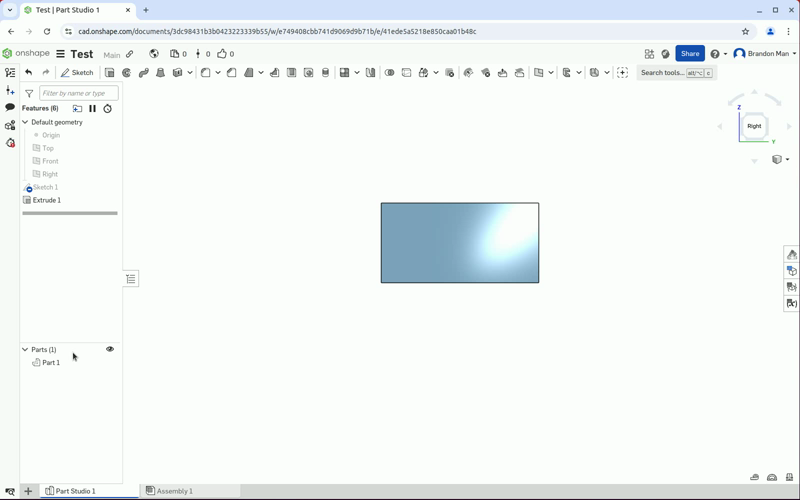
mouse_move(541, 75)
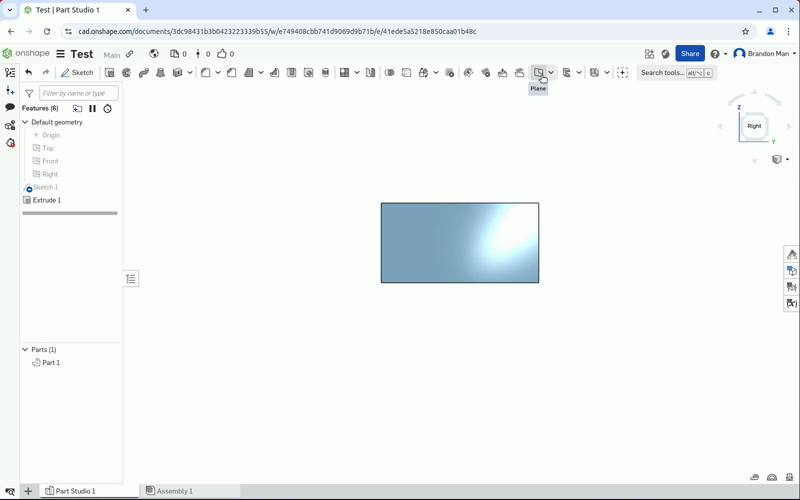
click(541, 75)
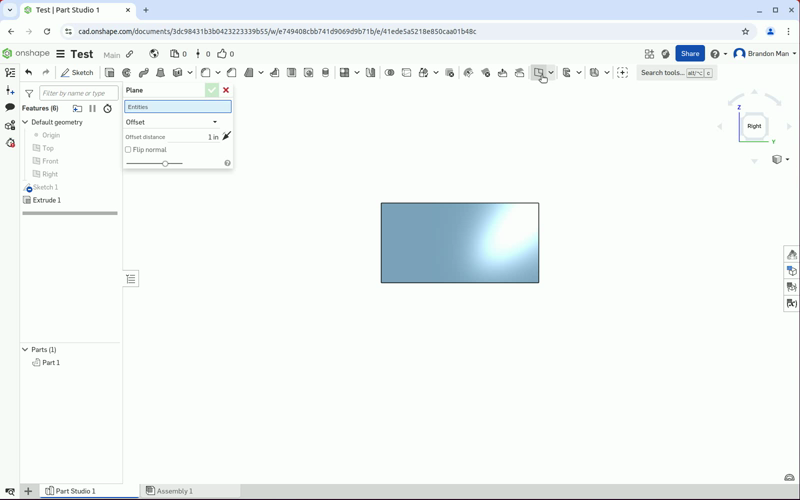
mouse_move(73, 176)
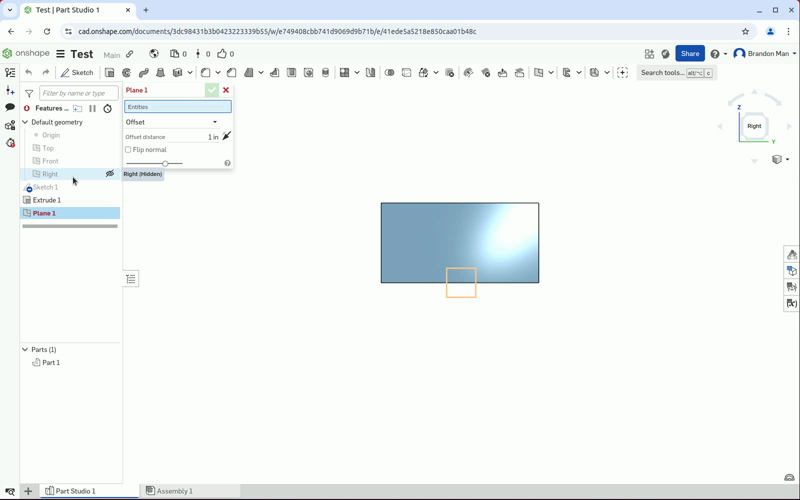
click(73, 176)
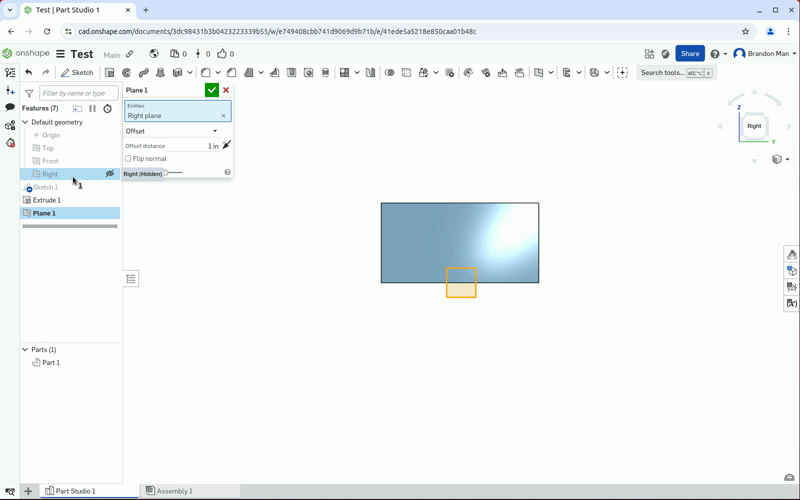
key(tab, 2)
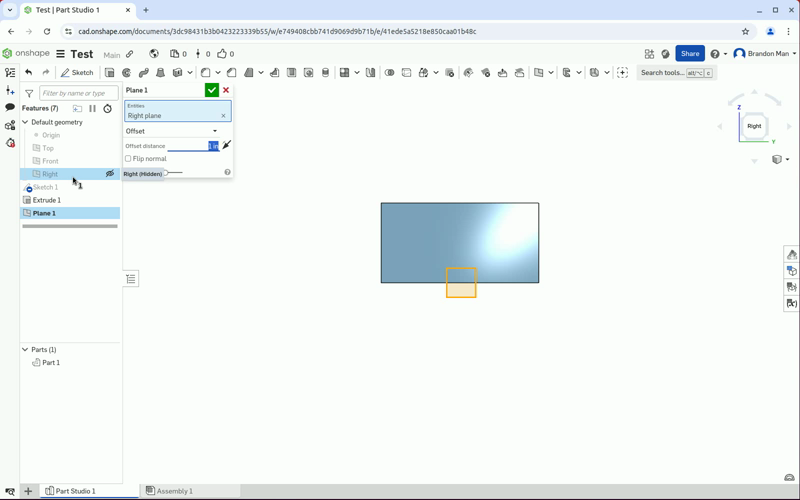
text(19.01)
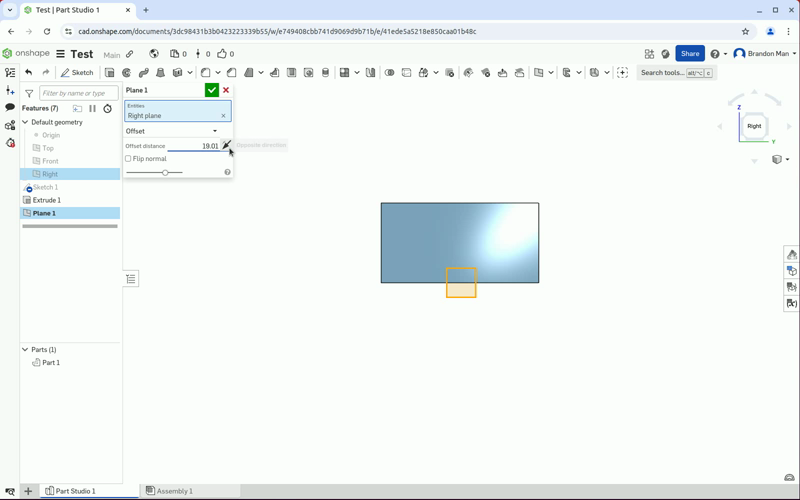
mouse_move(229, 147)
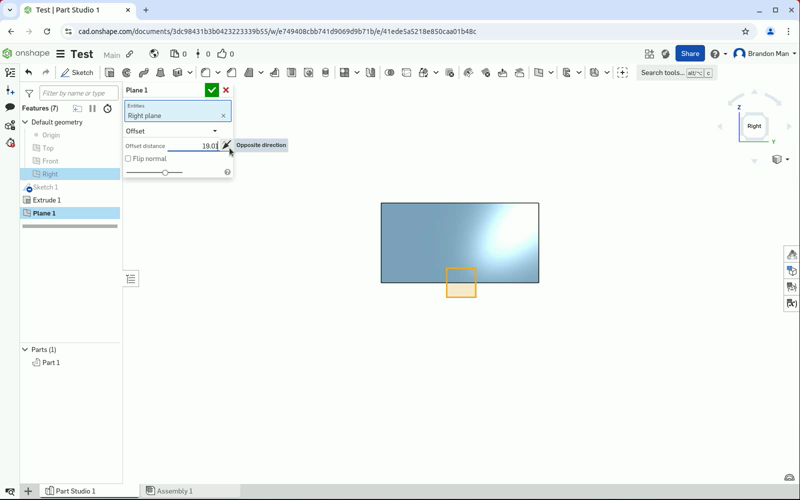
click(229, 147)
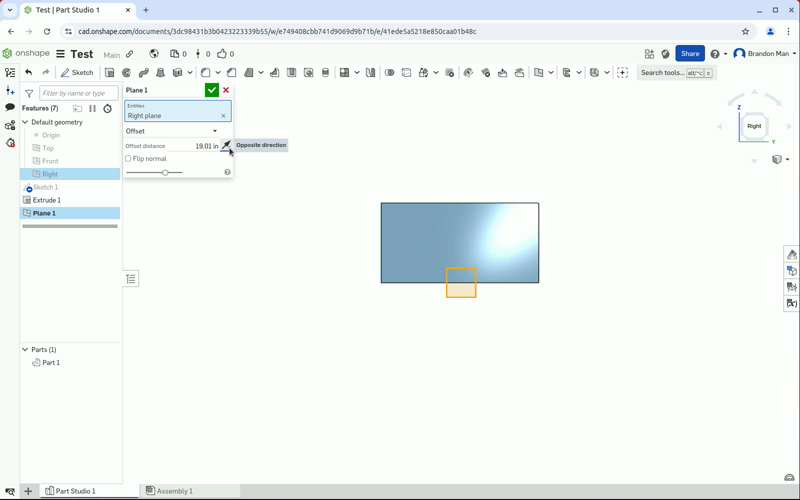
key(enter, 2)
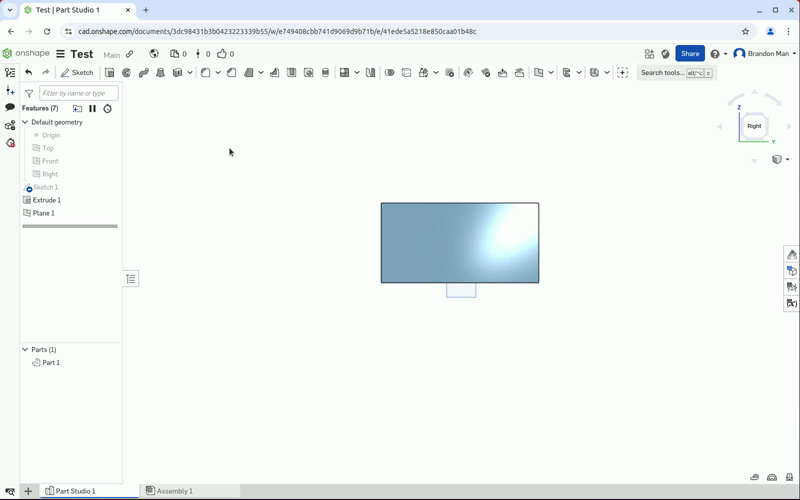
key(shift+s)
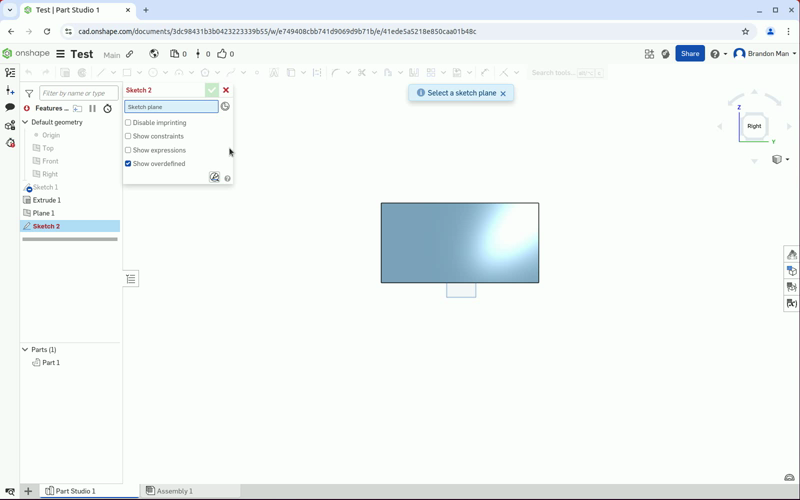
mouse_move(73, 215)
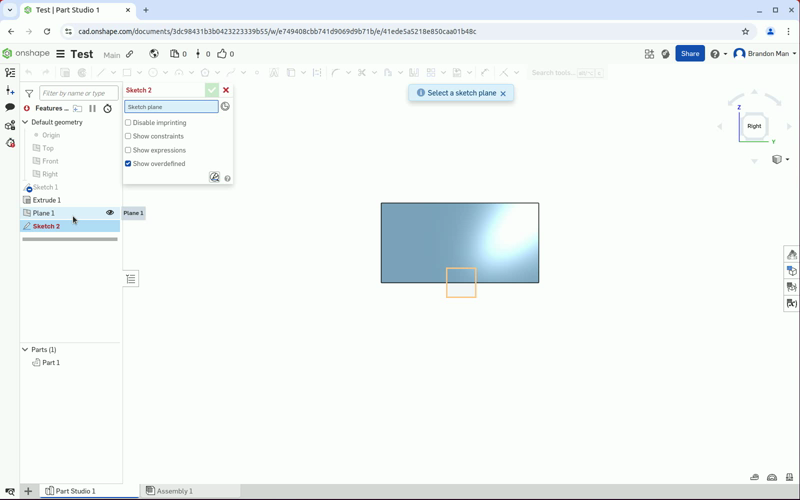
click(73, 215)
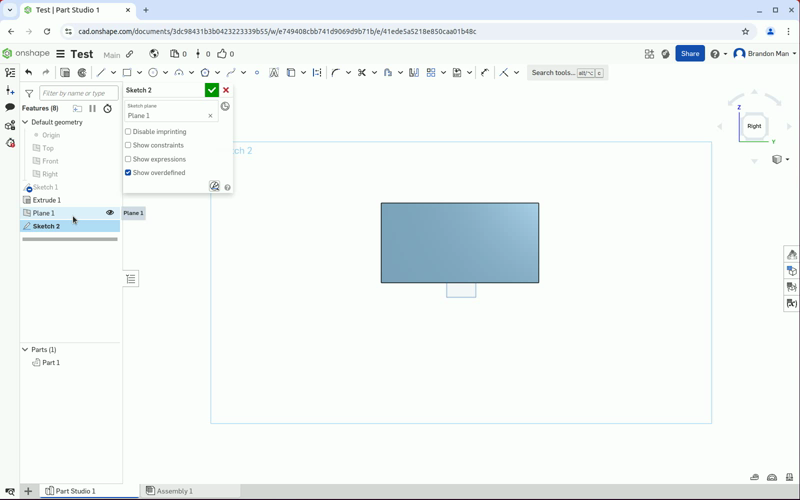
mouse_move(73, 352)
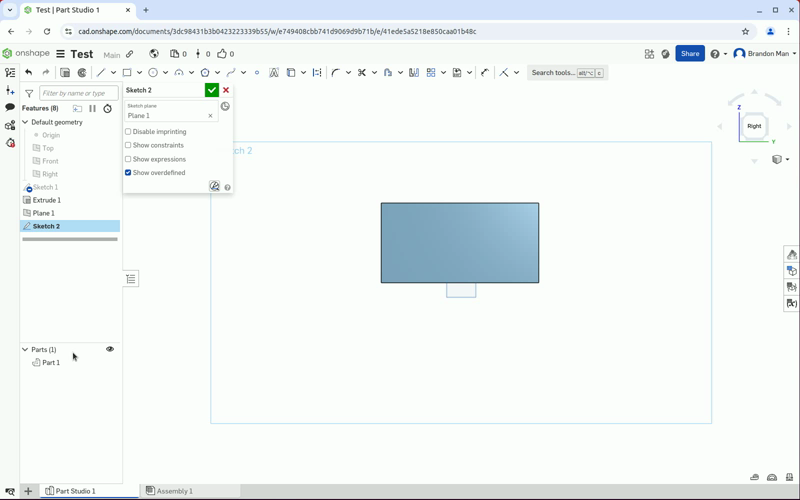
key(y)
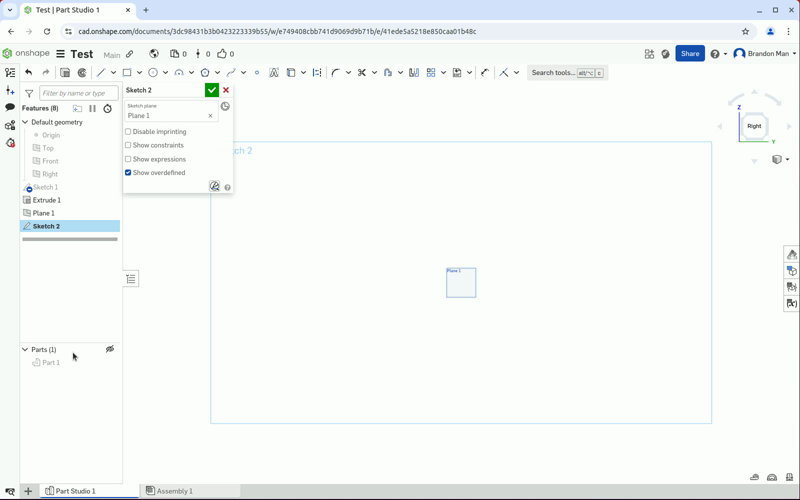
key(l)
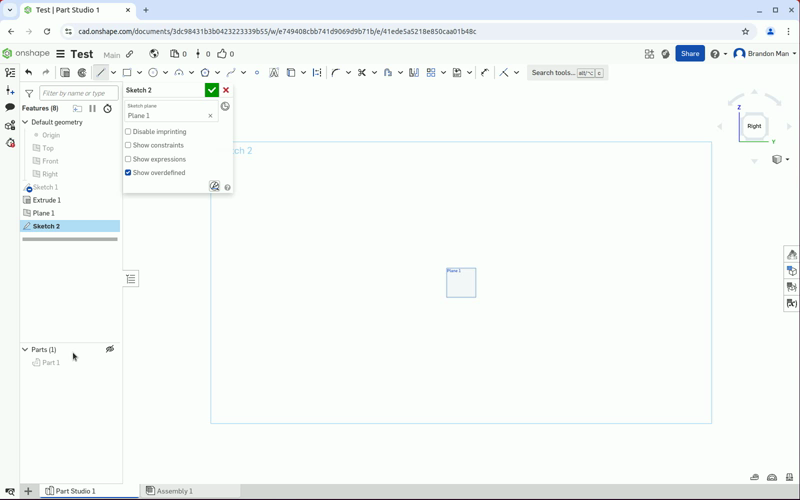
key_down(shift)
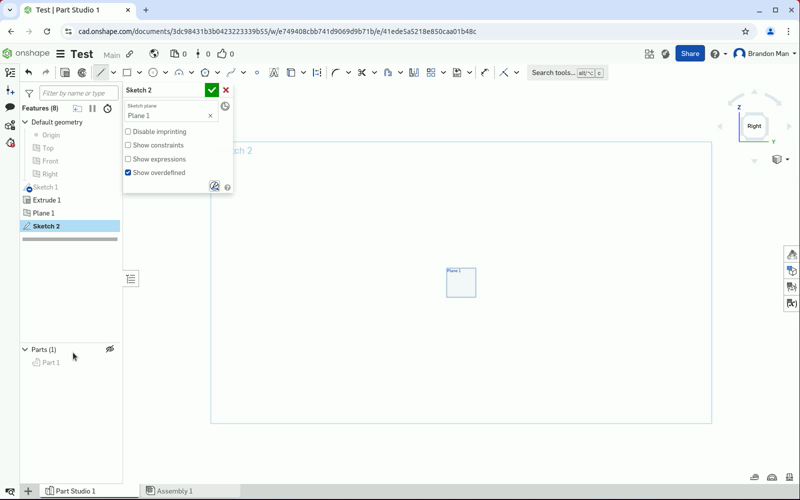
mouse_move(380, 203)
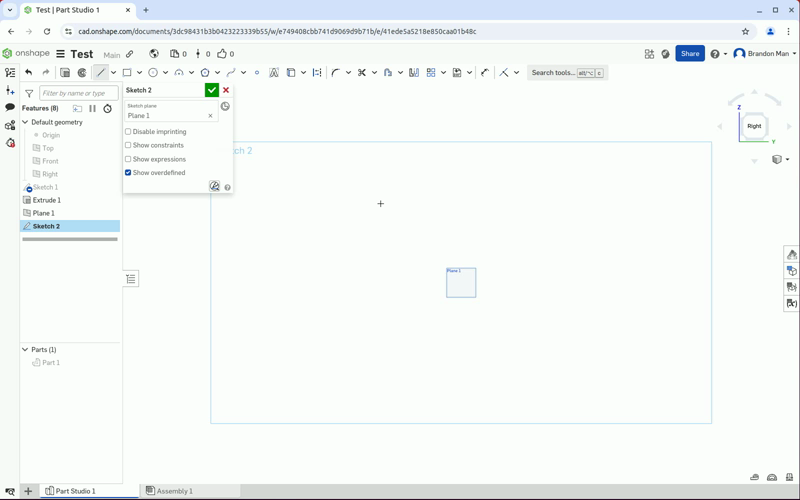
click(380, 203)
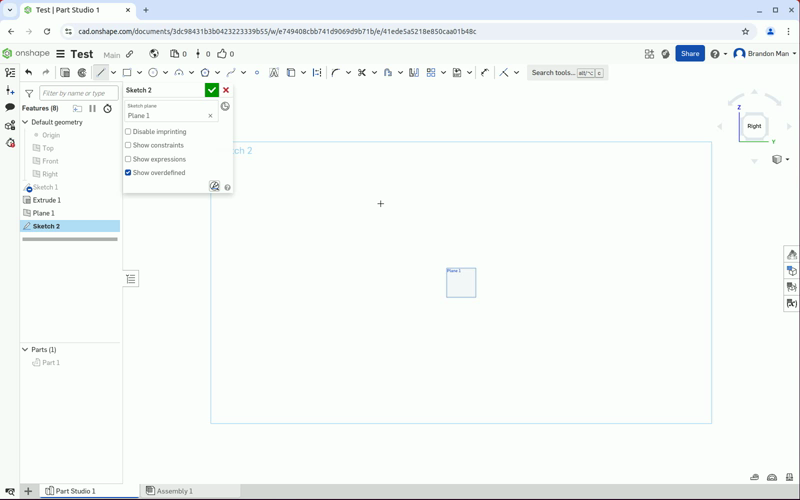
key_up(shift)
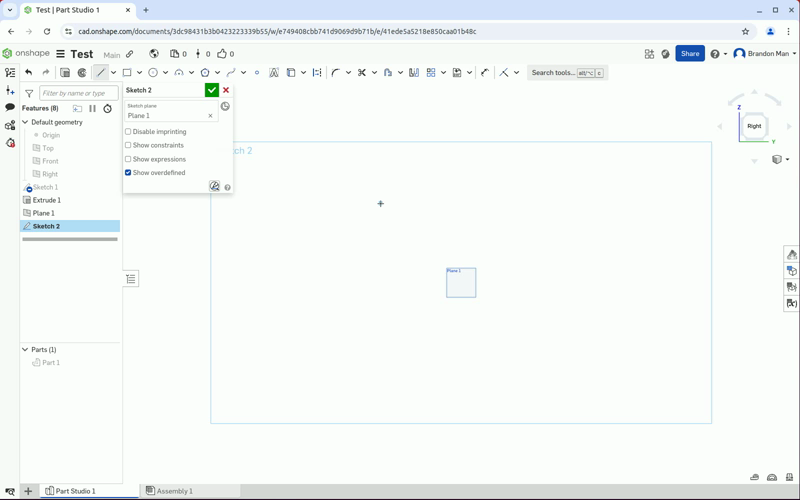
key_down(shift)
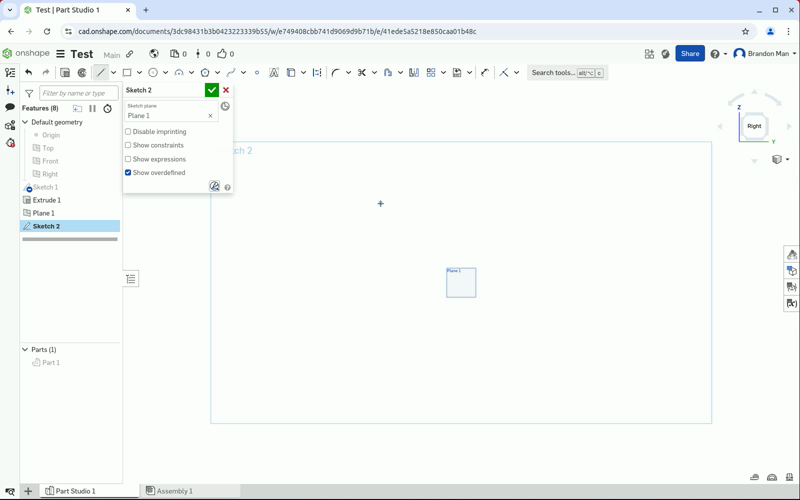
mouse_move(540, 203)
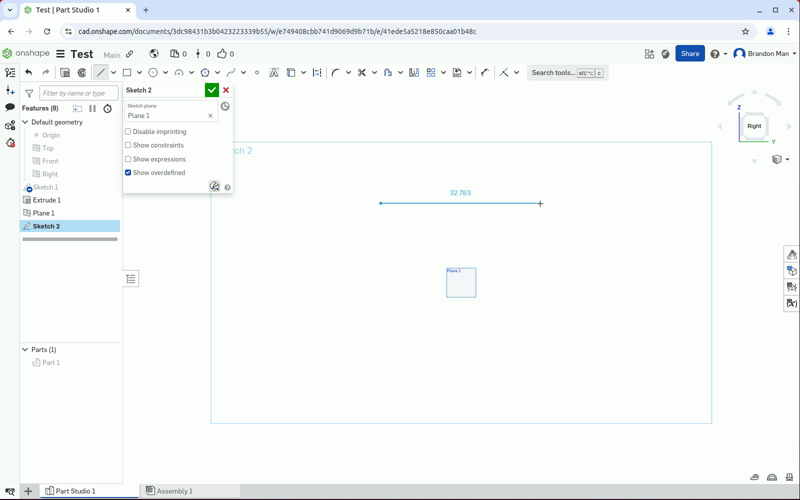
click(540, 203)
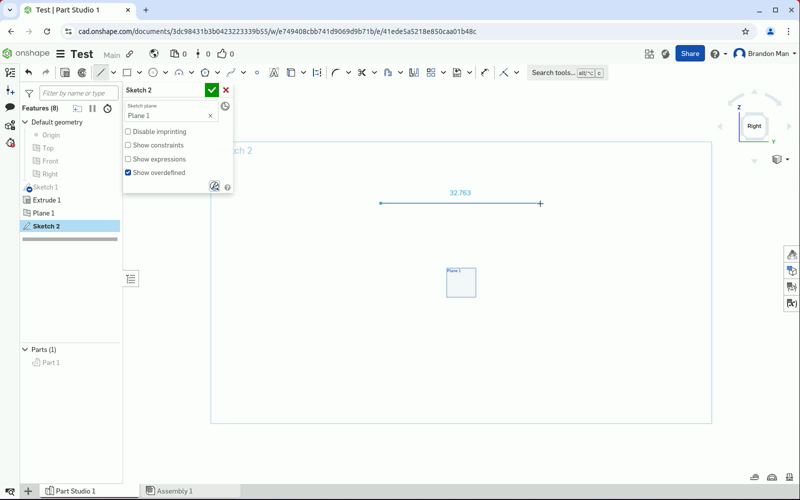
key_up(shift)
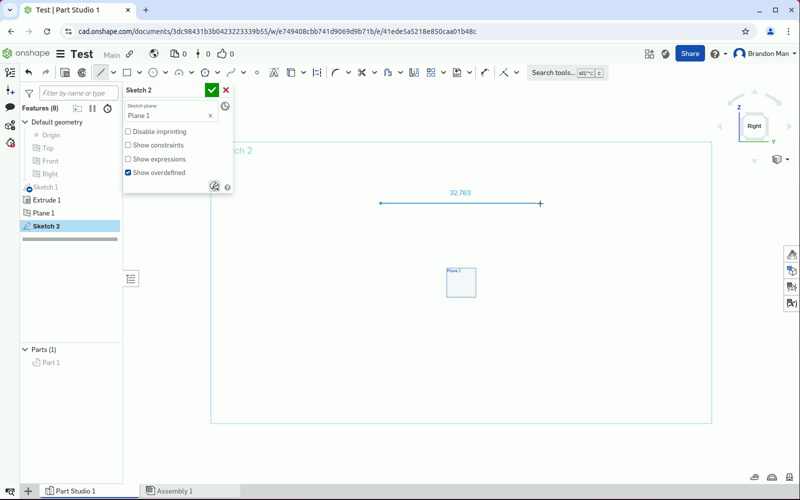
key_down(shift)
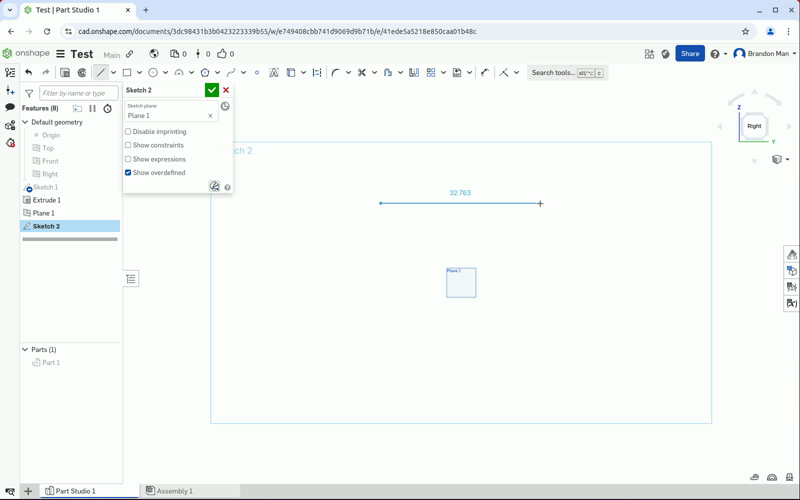
mouse_move(570, 203)
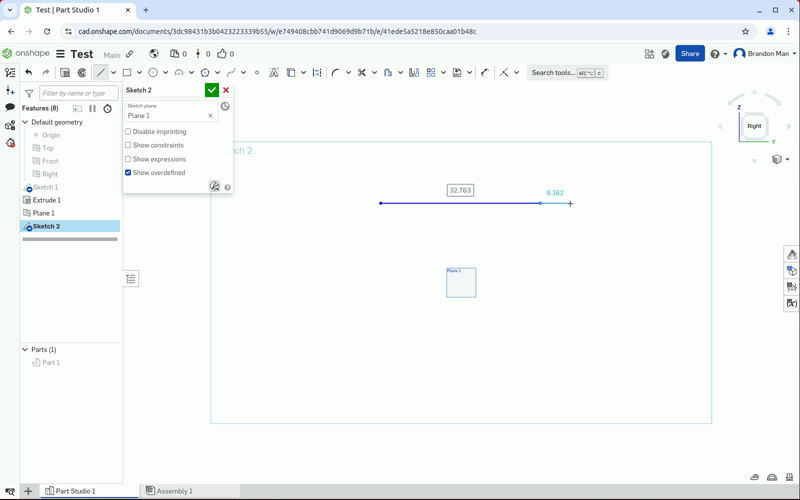
mouse_move(540, 169)
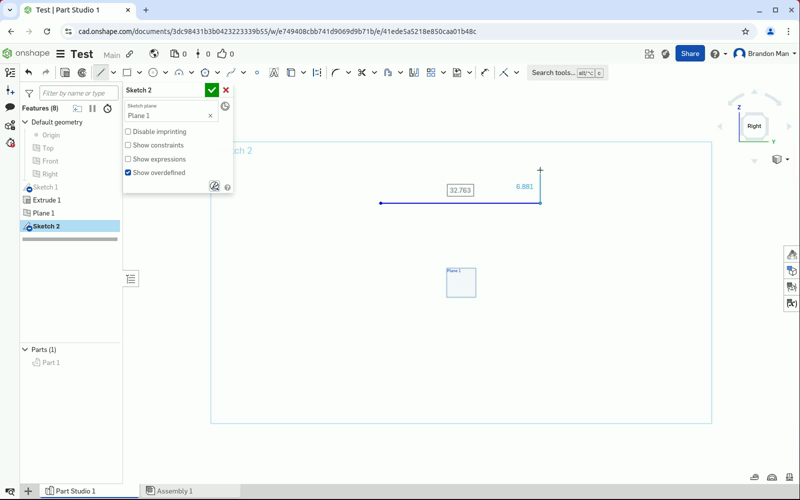
click(540, 169)
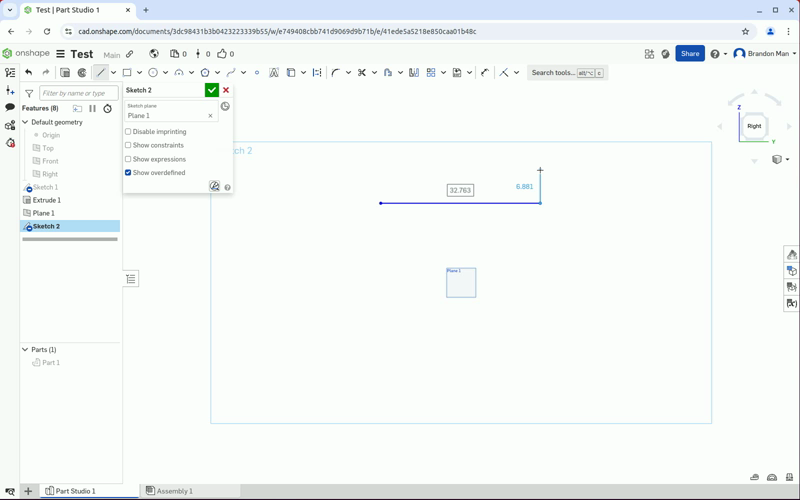
key_up(shift)
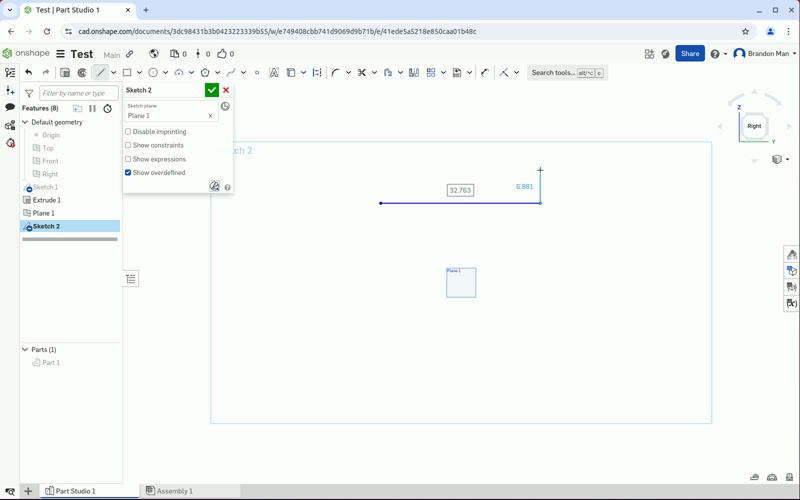
key_down(shift)
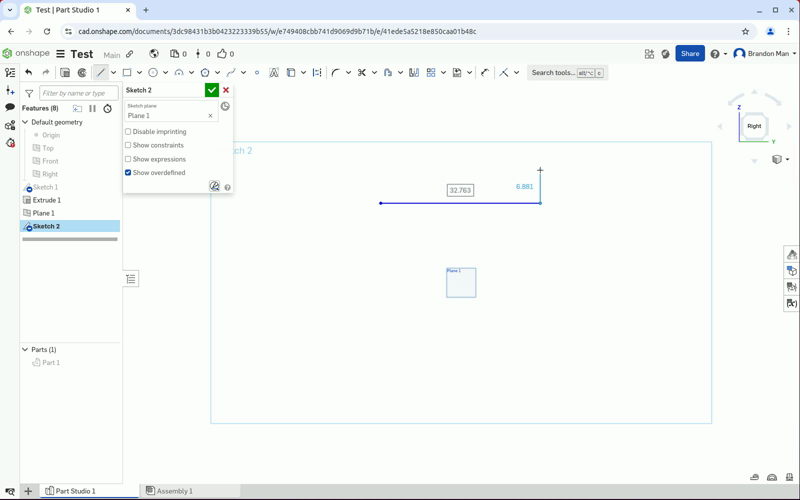
mouse_move(380, 203)
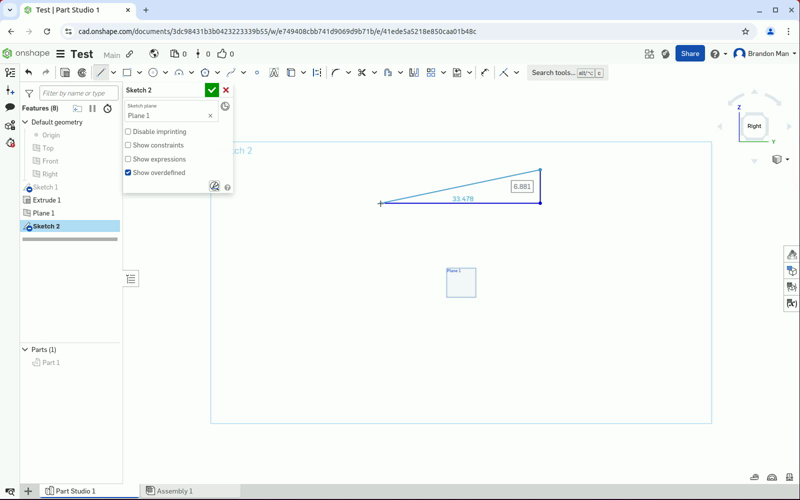
key_up(shift)
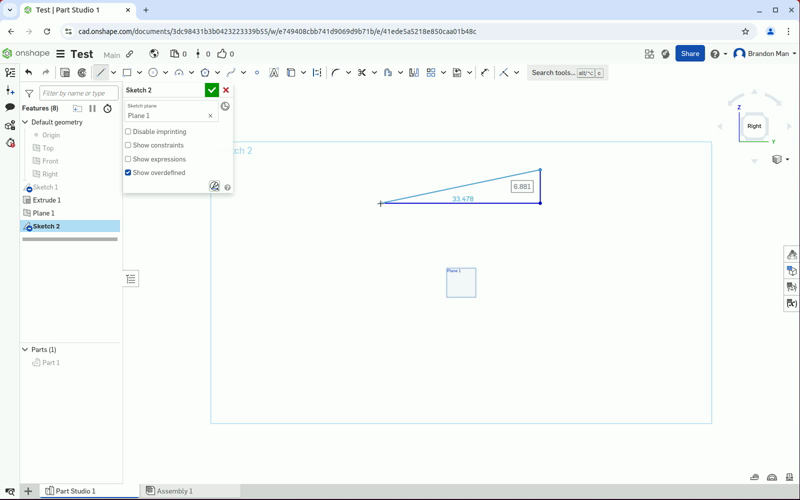
click(380, 203)
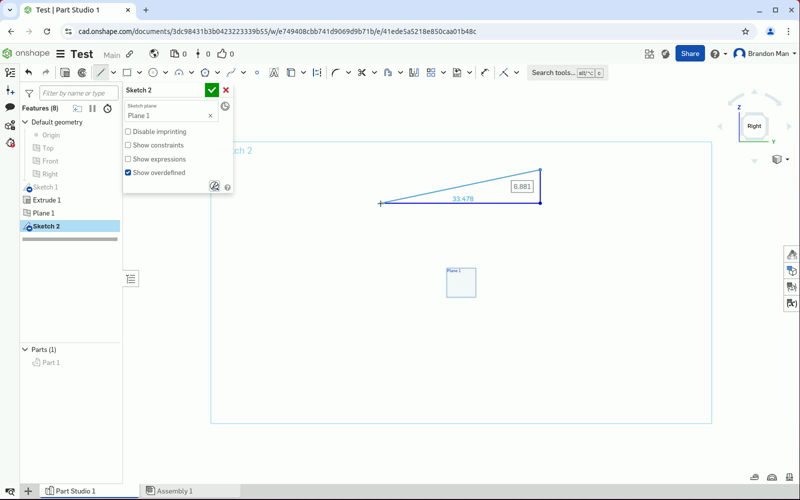
key(esc)
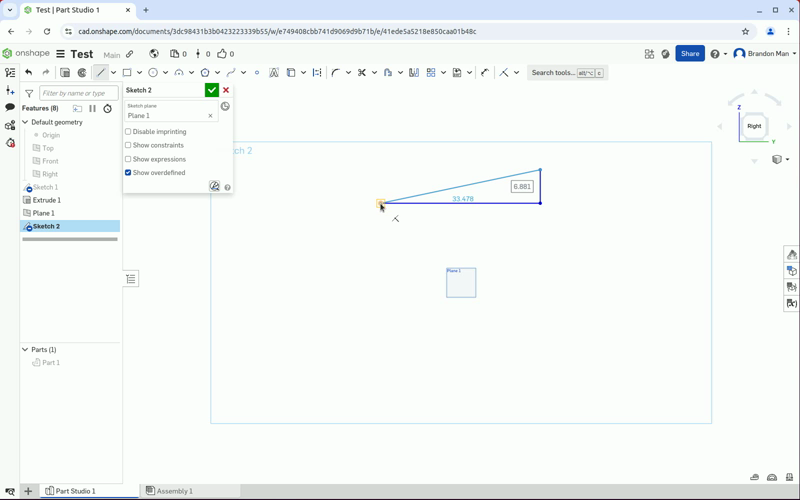
mouse_move(513, 193)
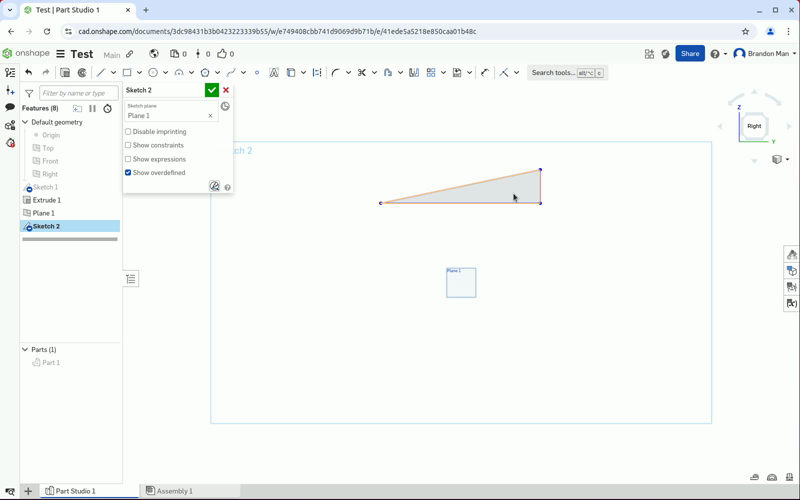
click(513, 193)
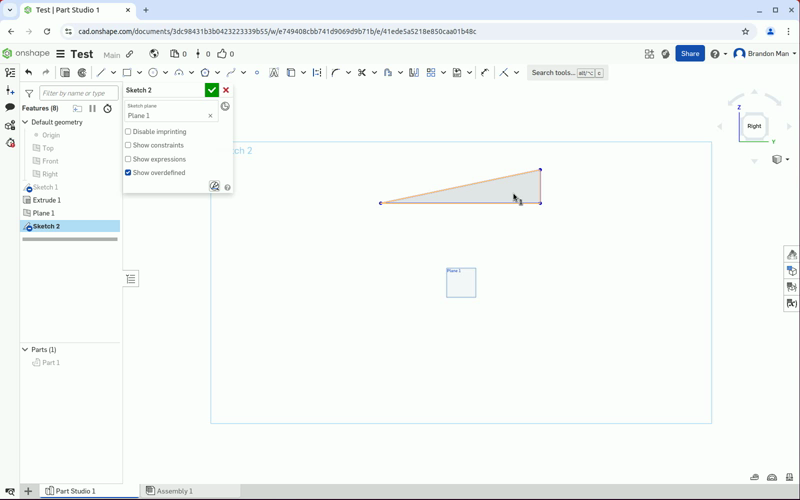
mouse_move(73, 352)
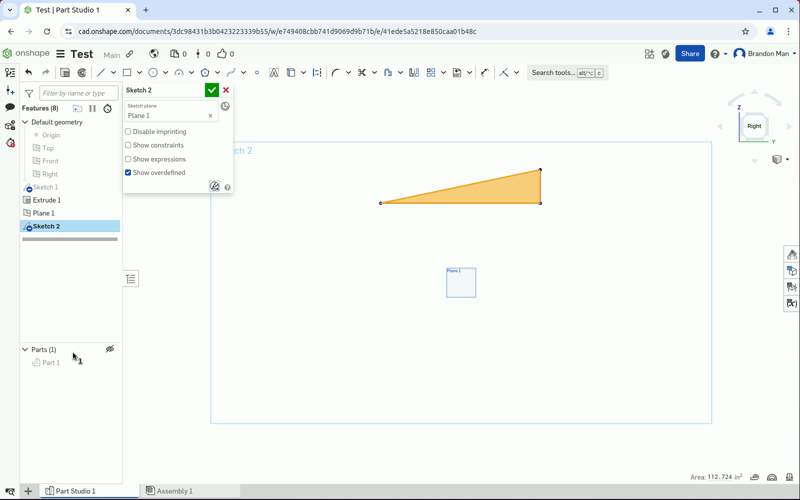
key(shift+y)
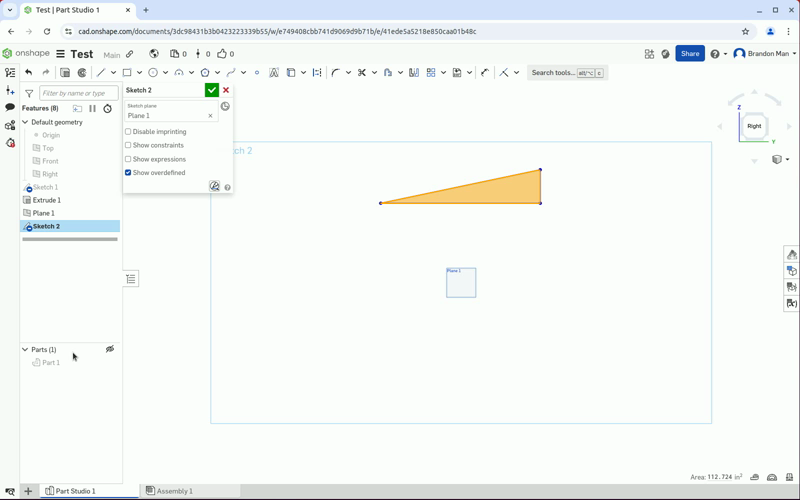
key(shift+e)
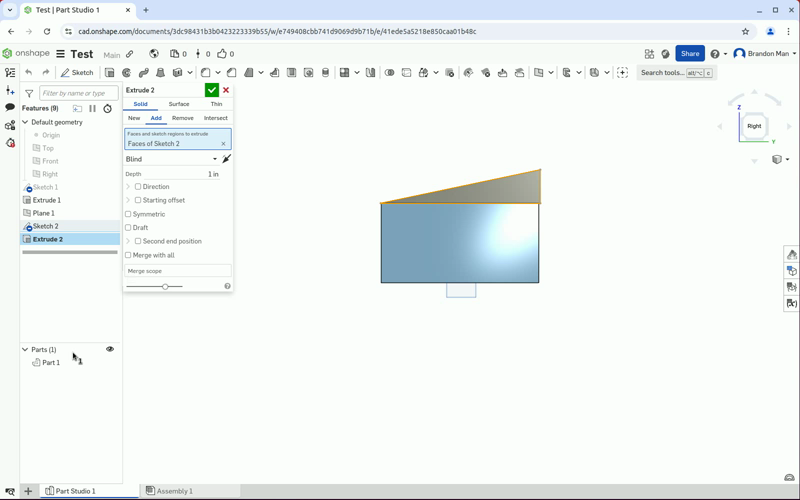
mouse_move(143, 106)
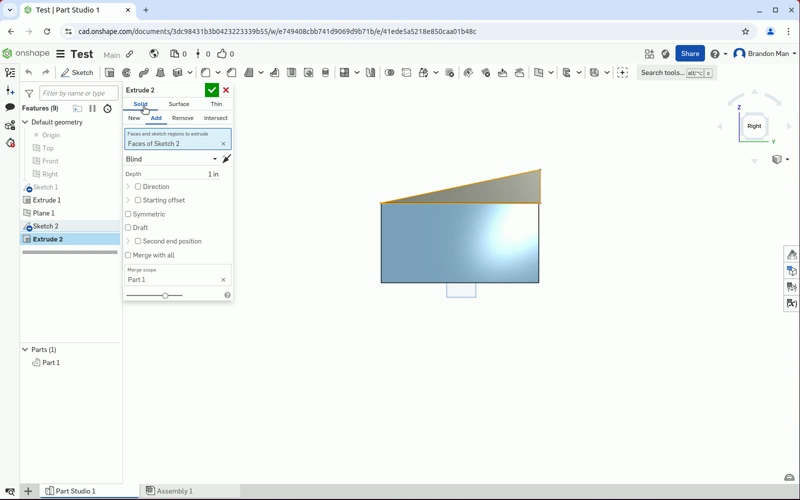
click(143, 106)
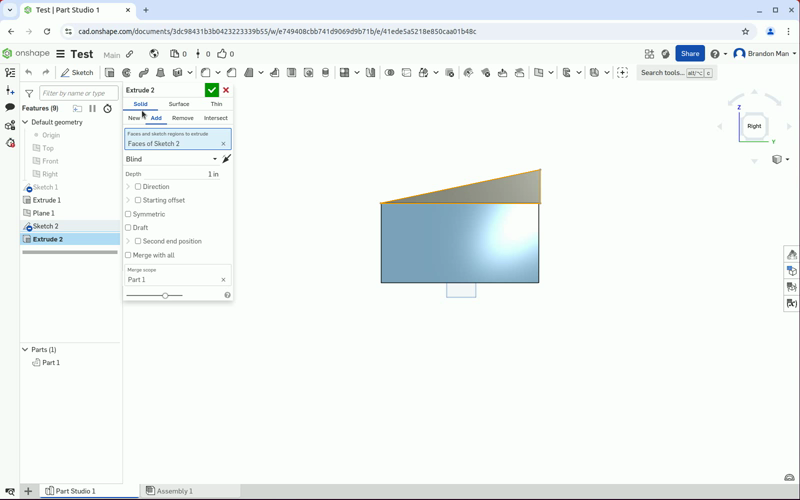
mouse_move(137, 120)
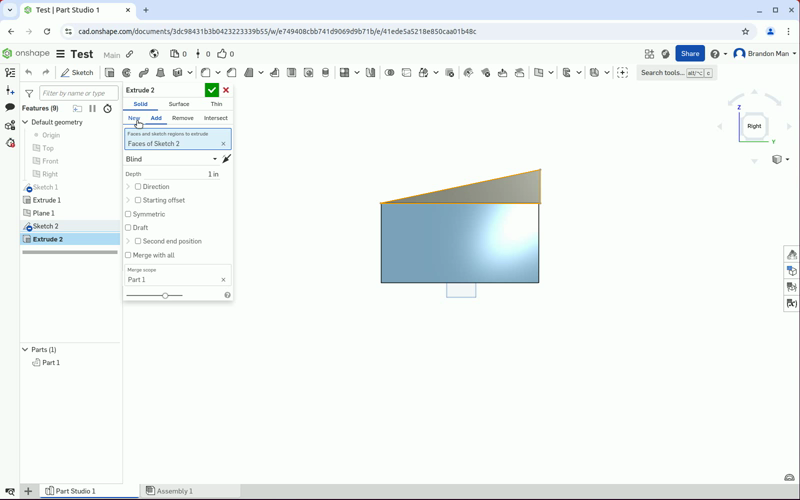
click(137, 120)
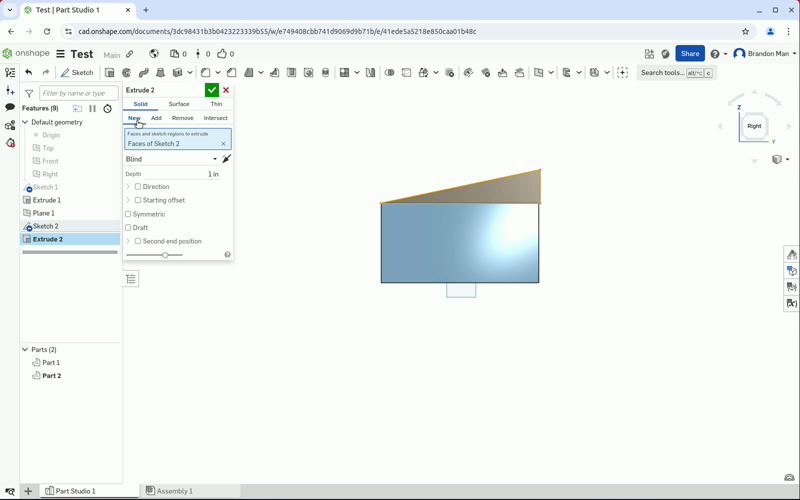
key(tab, 4)
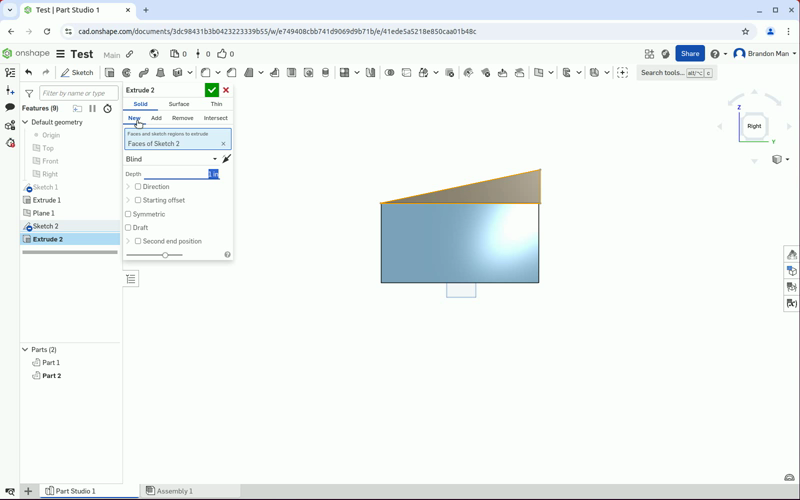
text(-30.811)
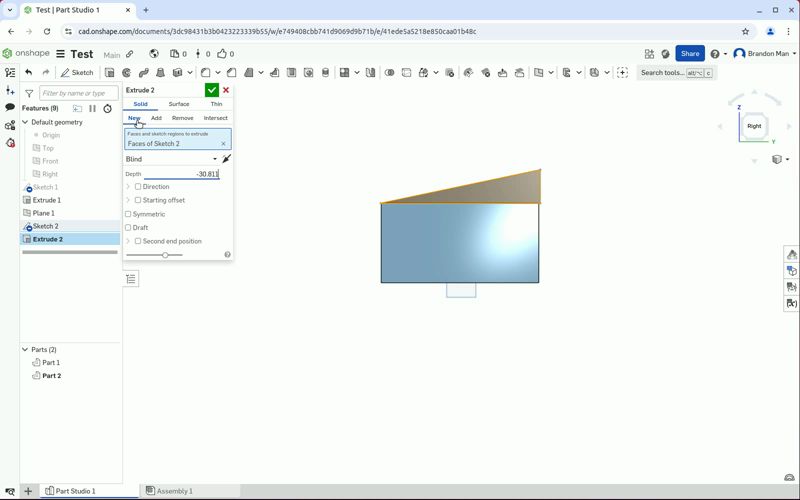
key(enter)
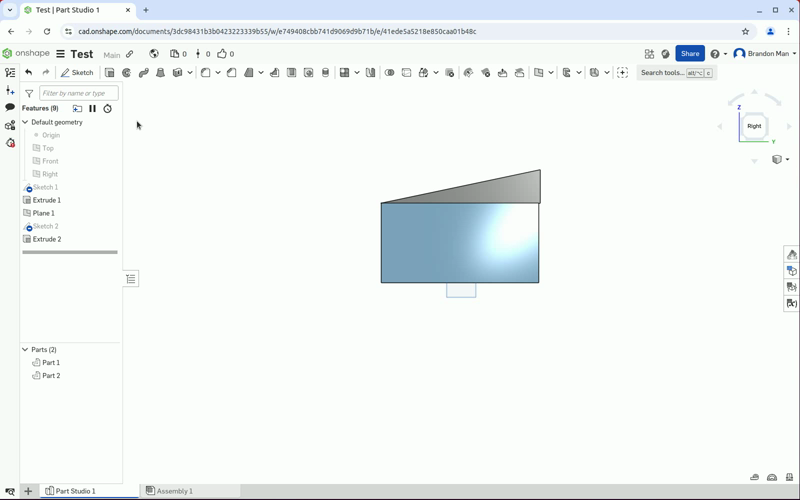
key(shift+h)
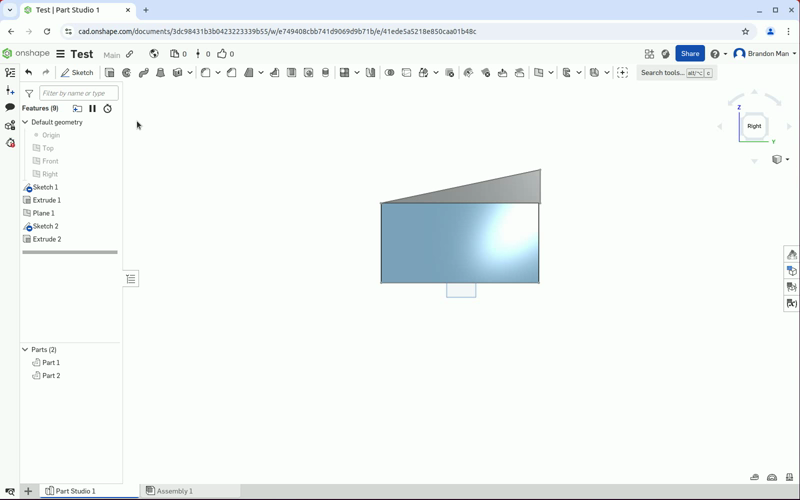
key(shift+h)
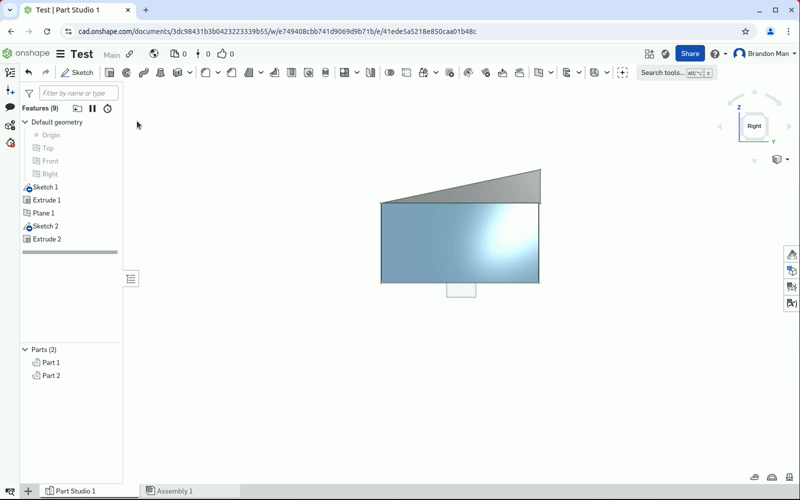
key(shift+7)
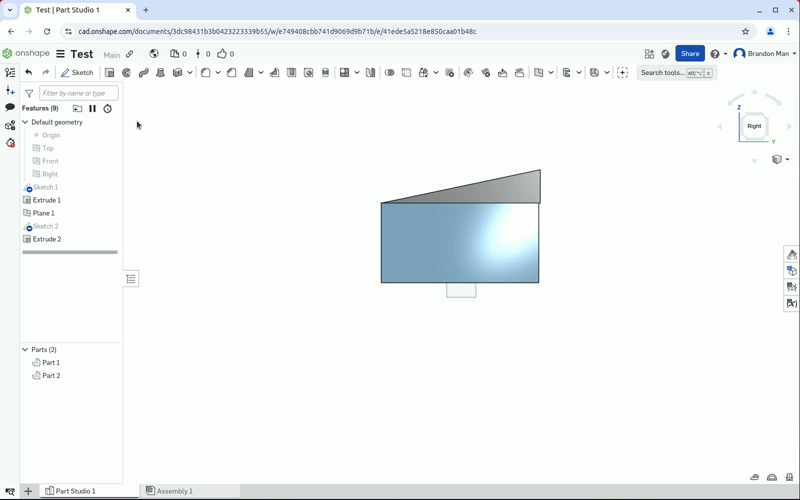
key(right, 2)
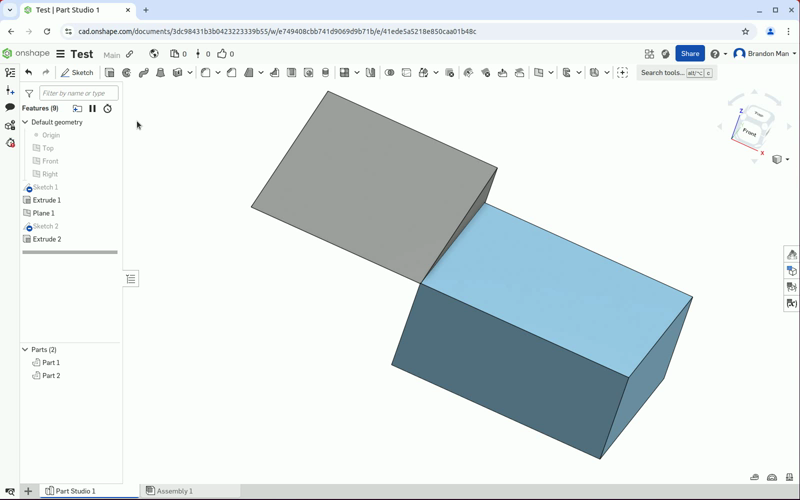
key(down, 2)
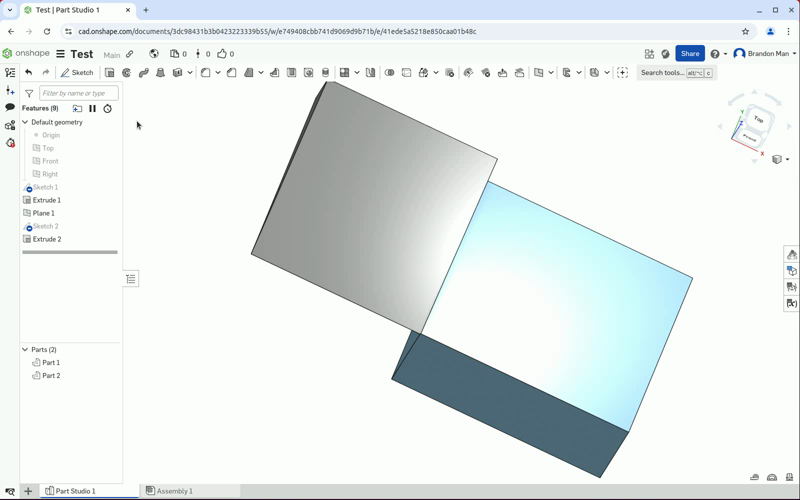
key(up, 2)
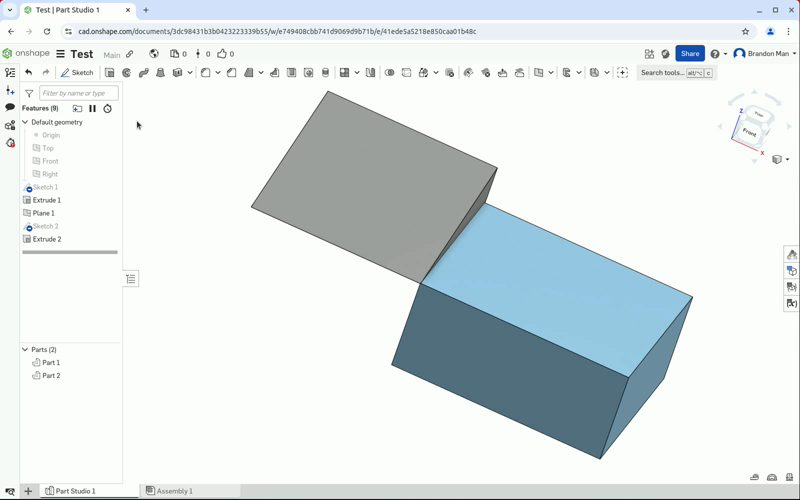
key(left, 2)
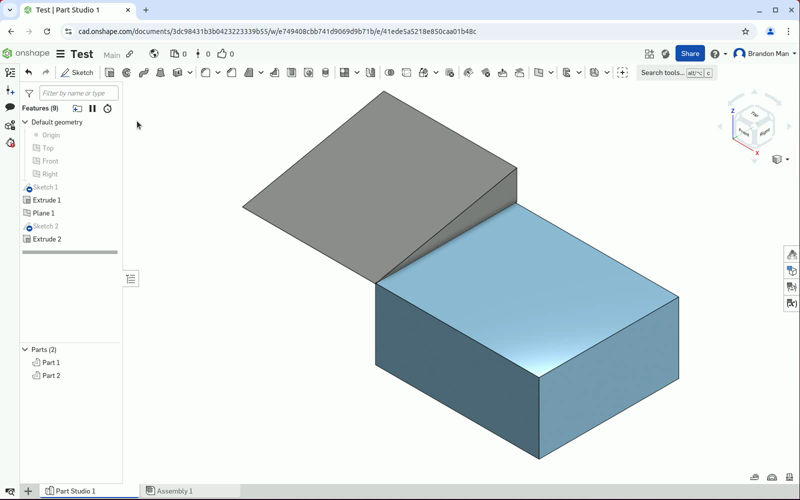
mouse_move(73, 189)
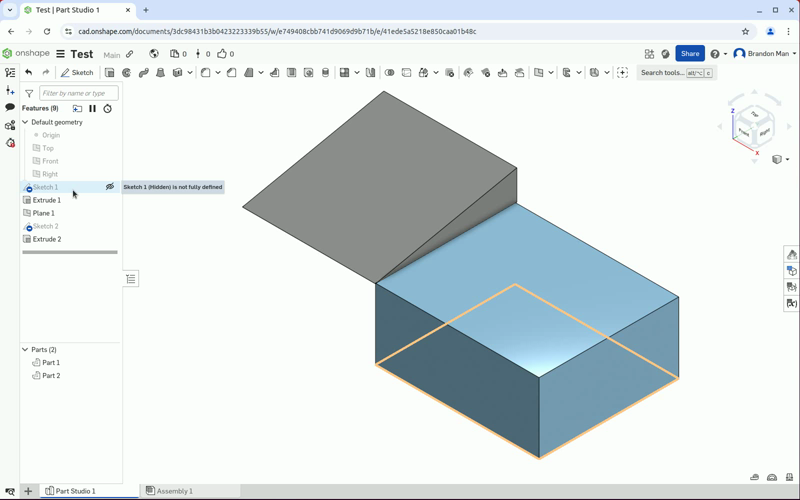
click(73, 189)